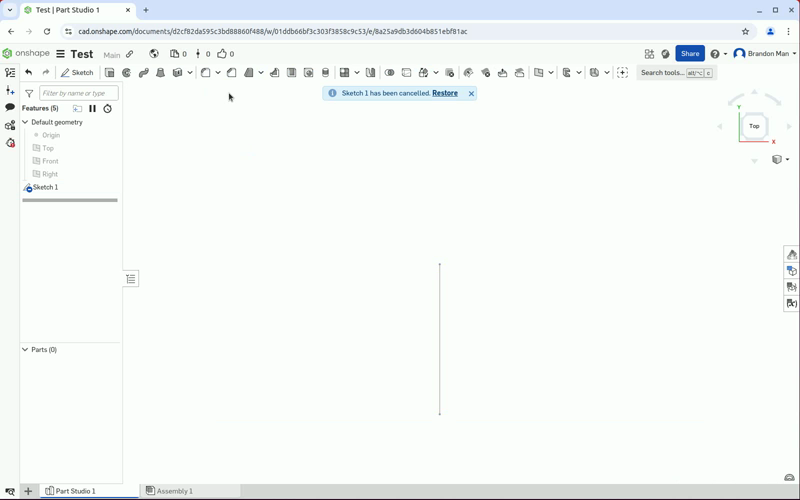
key(shift+h)
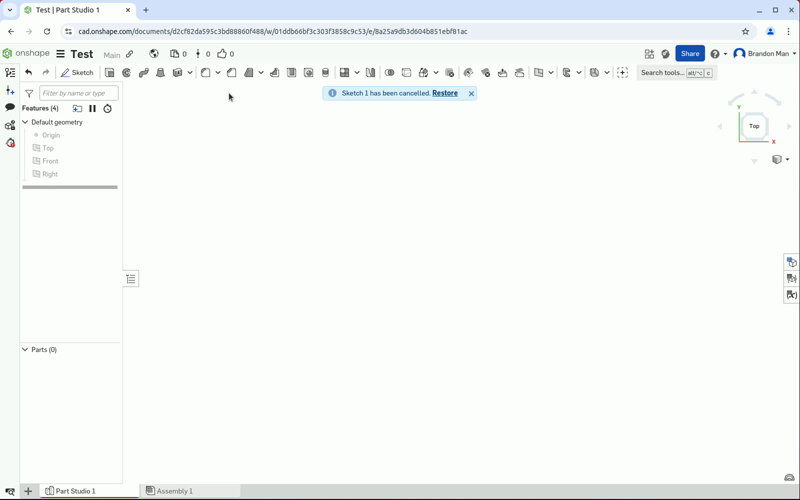
mouse_move(73, 352)
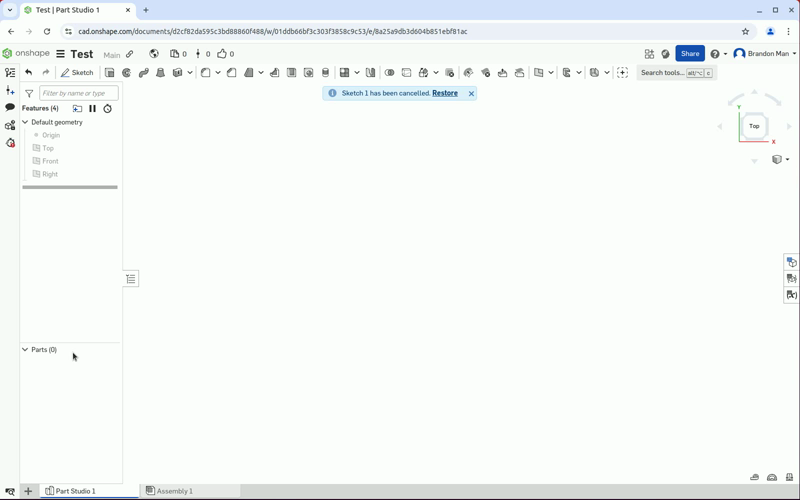
key(y)
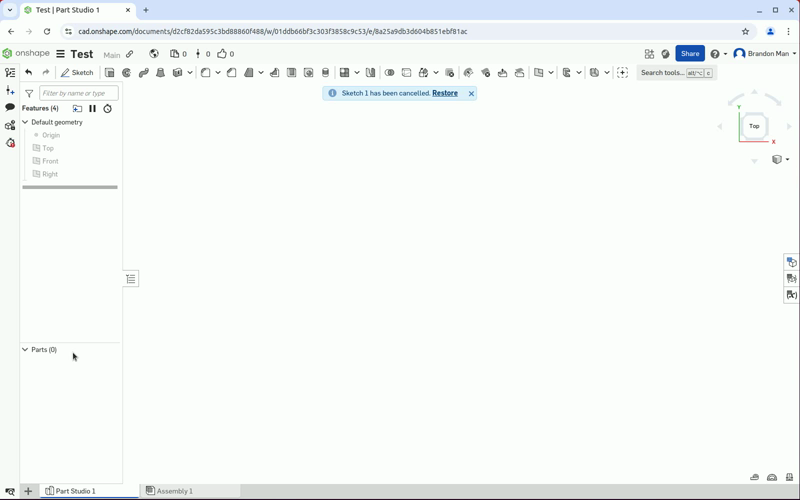
key(shift+p)
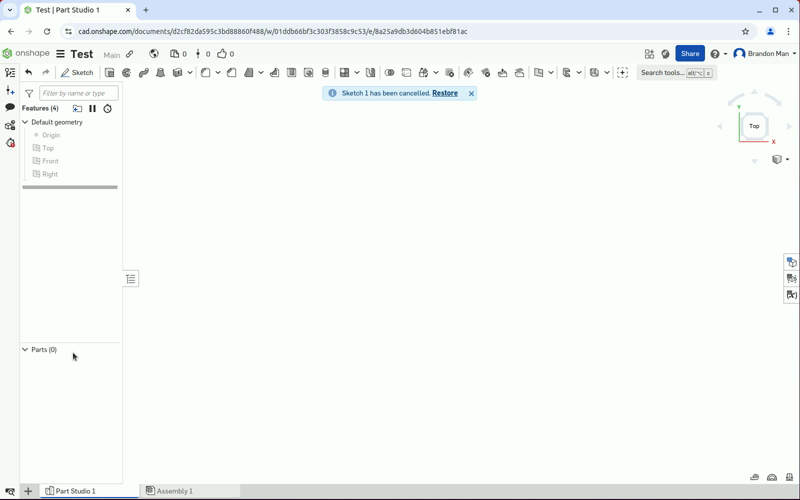
key(space)
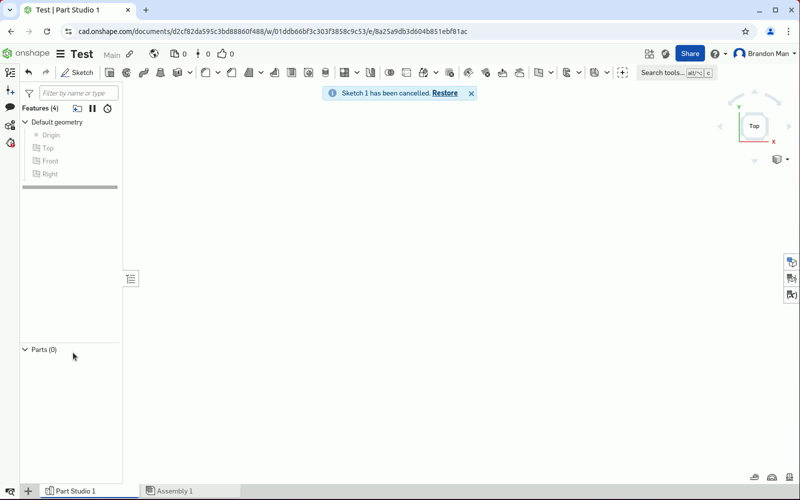
key_down(shift)
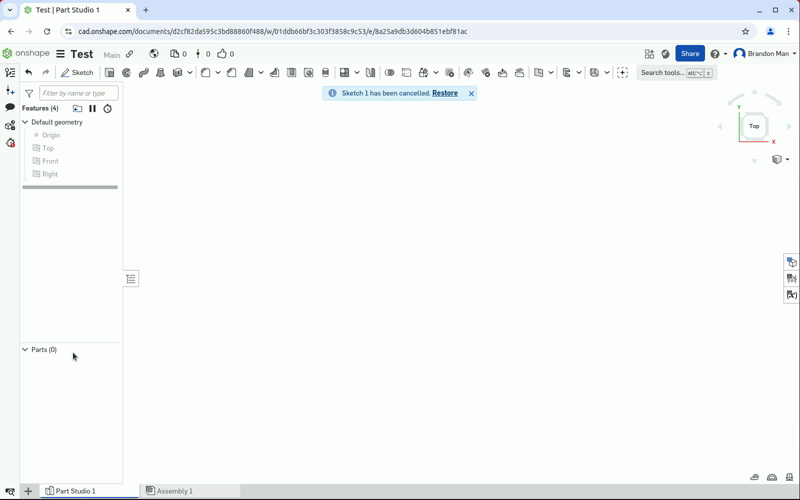
key(up)
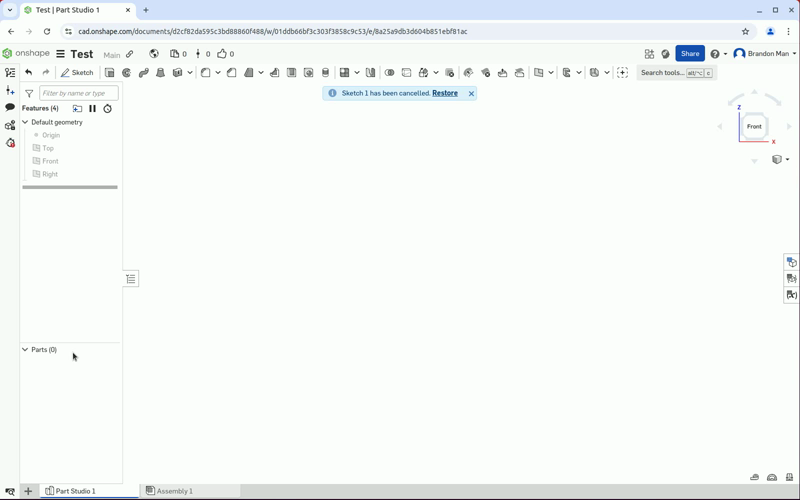
key_up(shift)
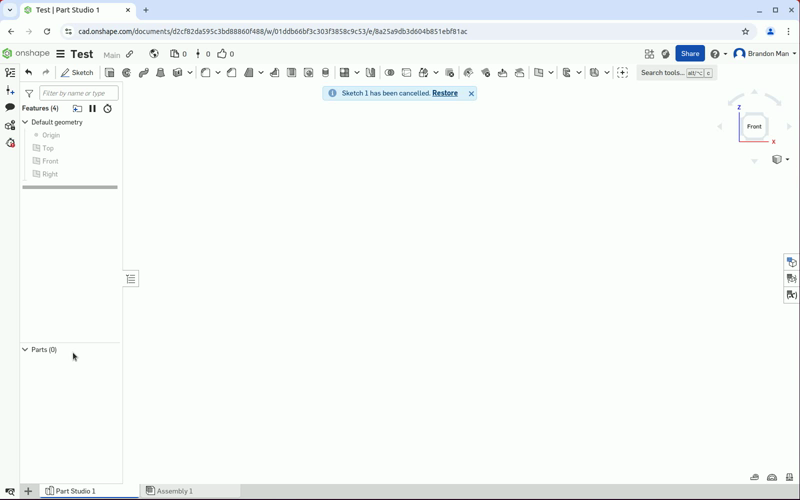
mouse_move(73, 352)
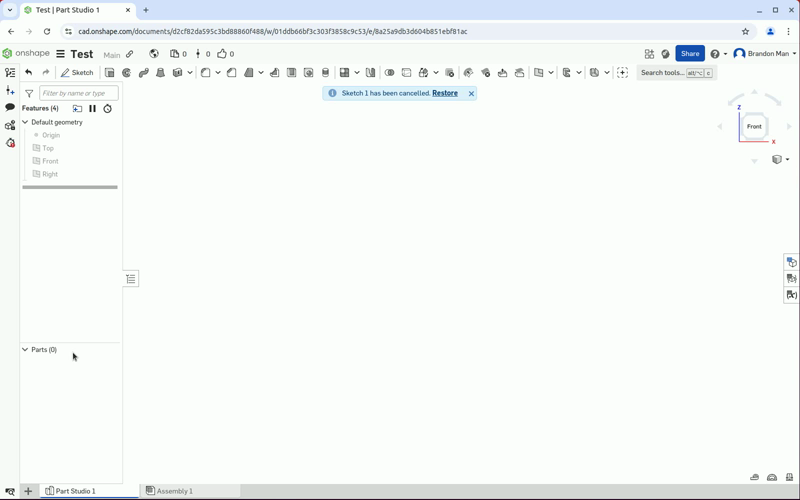
key(shift+y)
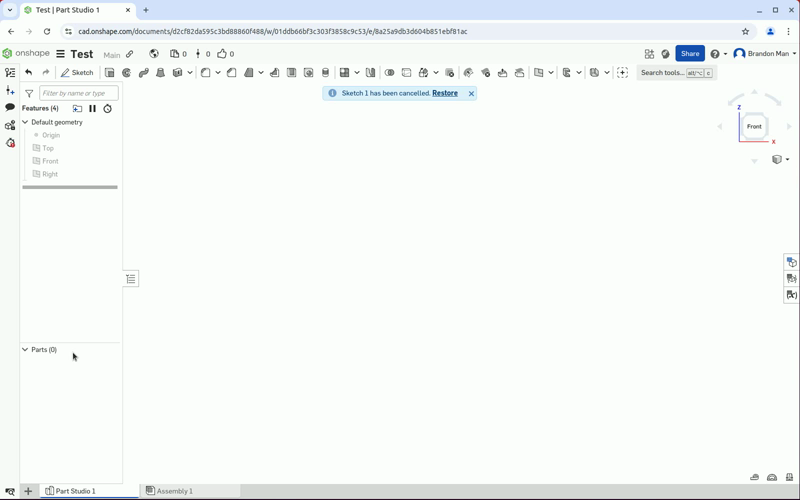
key(shift+s)
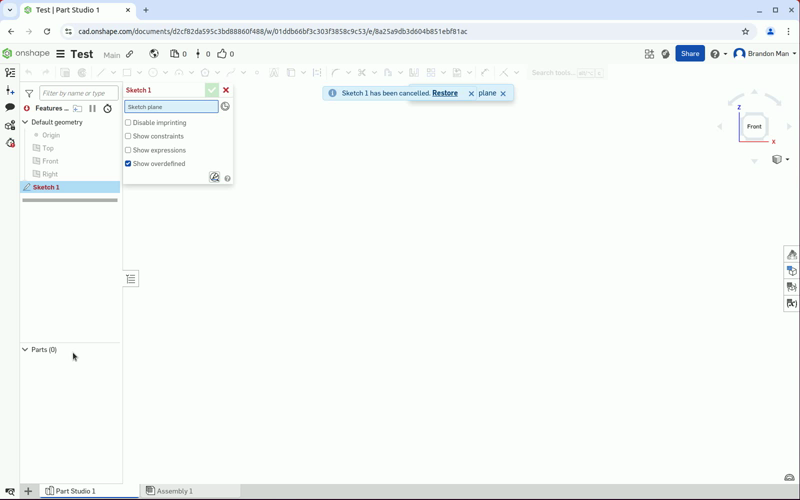
mouse_move(73, 163)
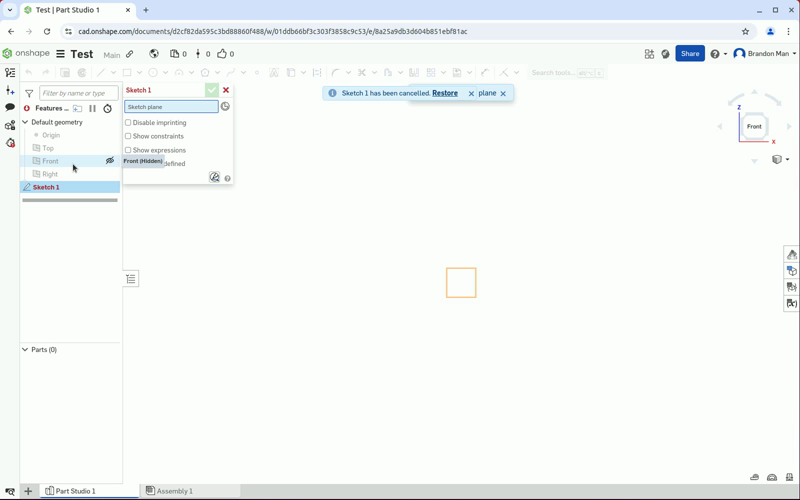
click(73, 163)
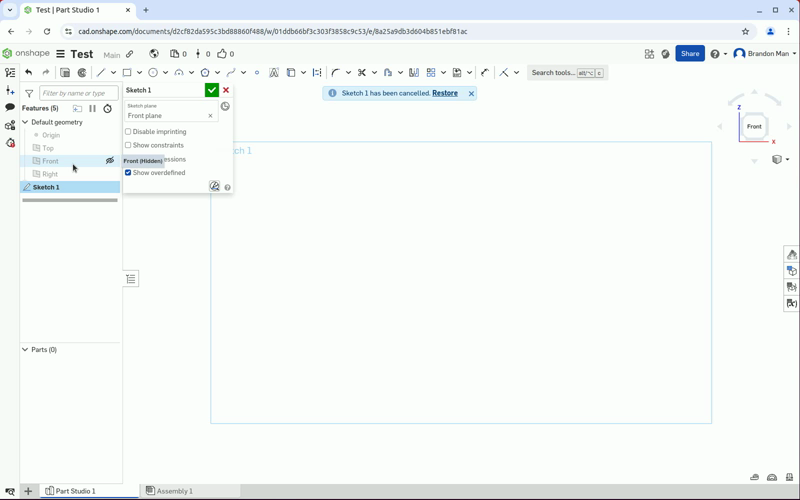
mouse_move(73, 352)
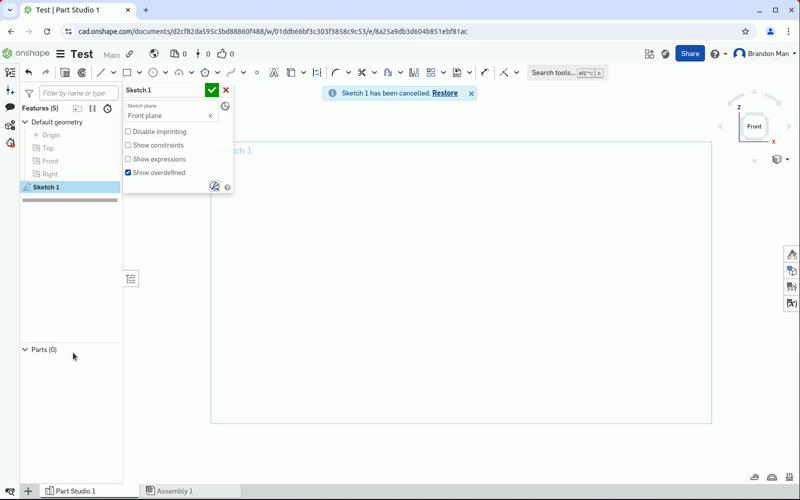
key(y)
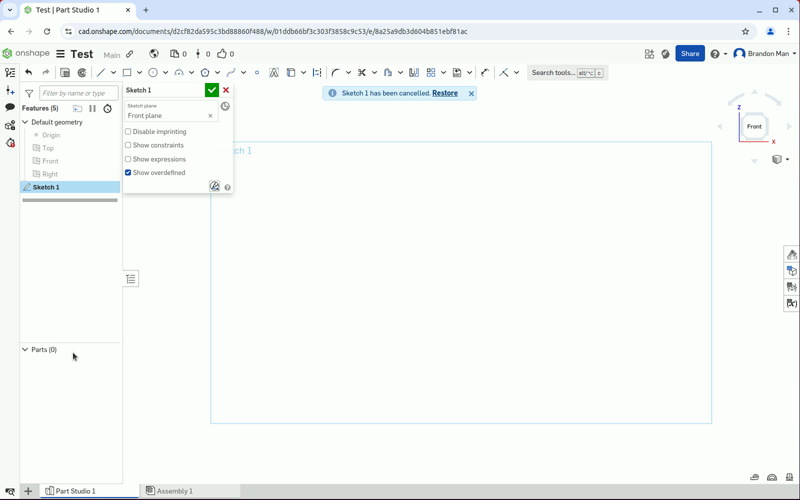
key(l)
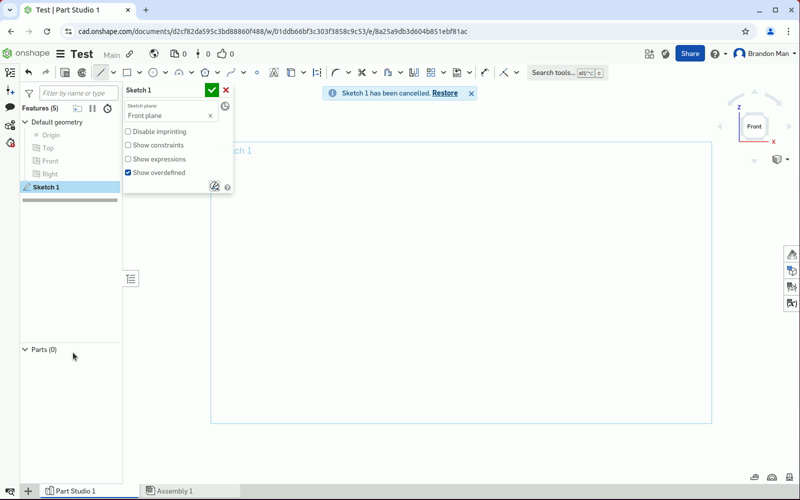
key_down(shift)
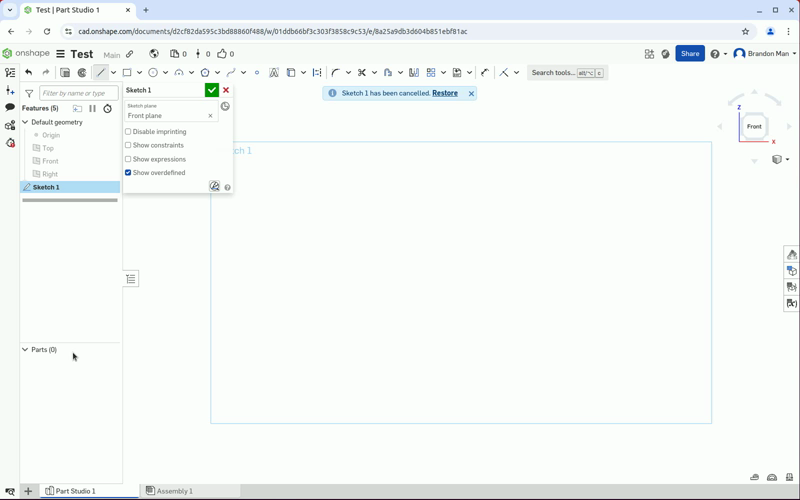
mouse_move(460, 282)
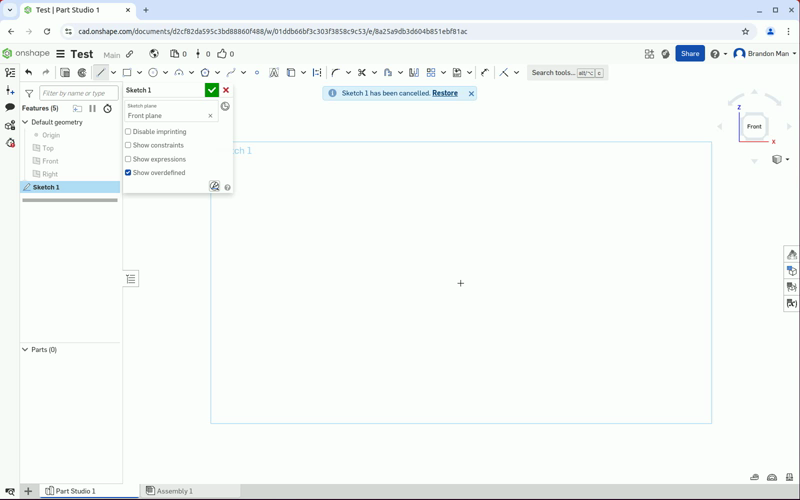
click(460, 282)
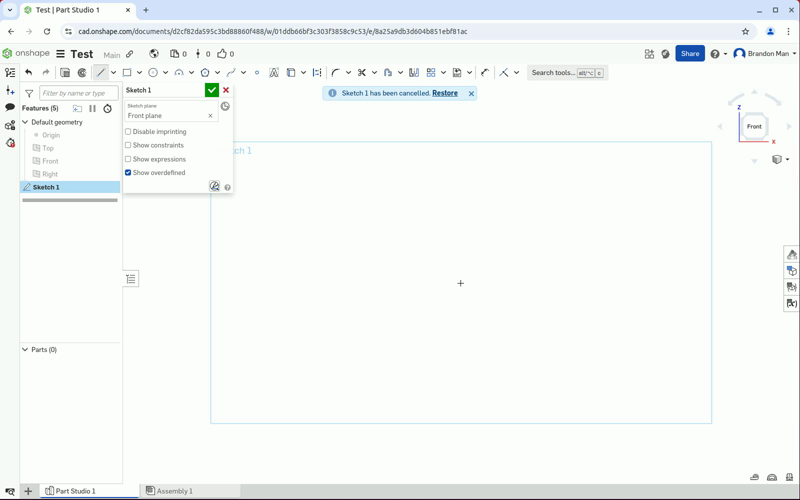
key_up(shift)
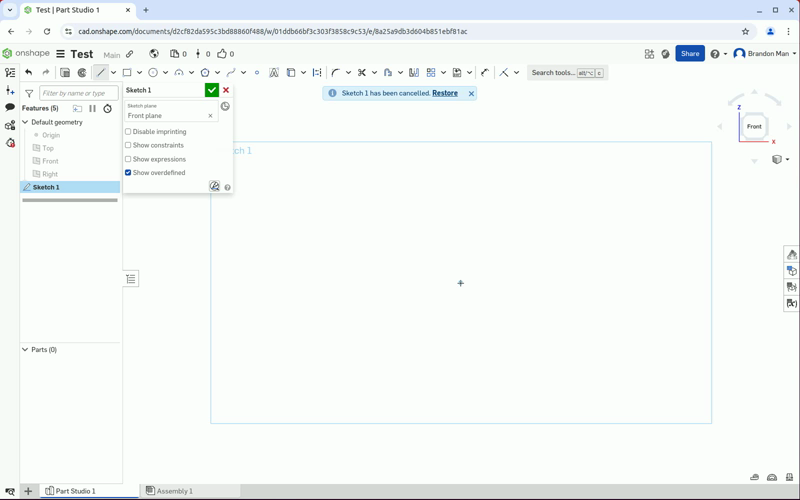
key_down(shift)
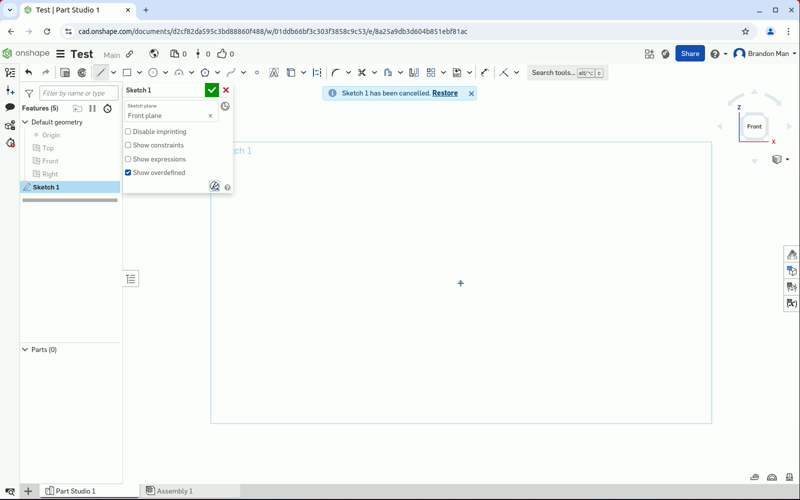
mouse_move(570, 282)
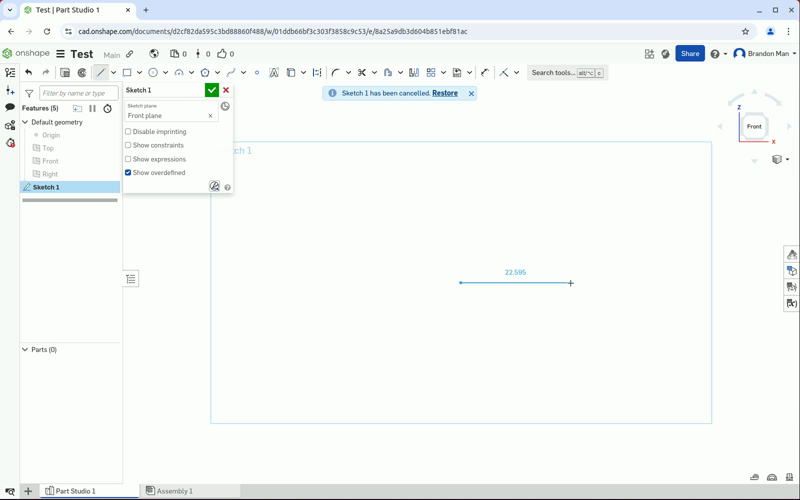
click(570, 282)
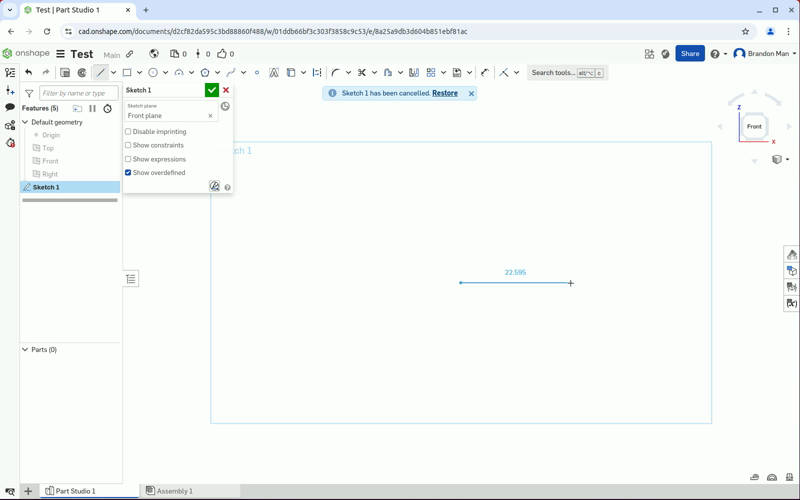
key_up(shift)
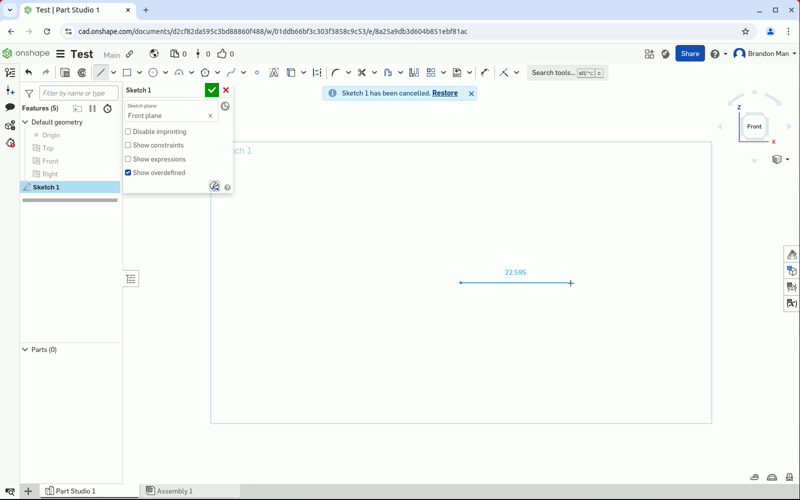
key_down(shift)
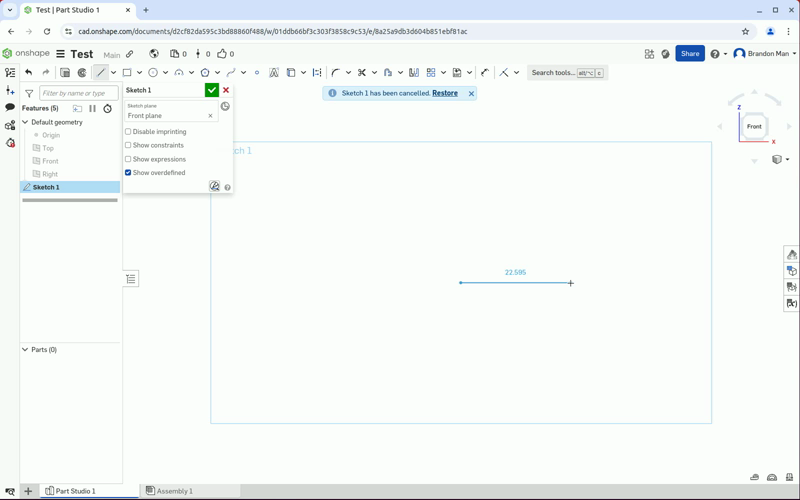
mouse_move(589, 282)
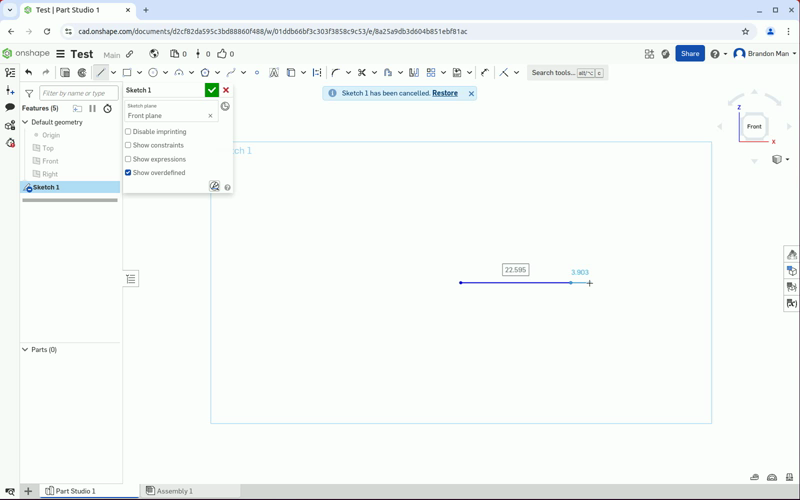
mouse_move(570, 235)
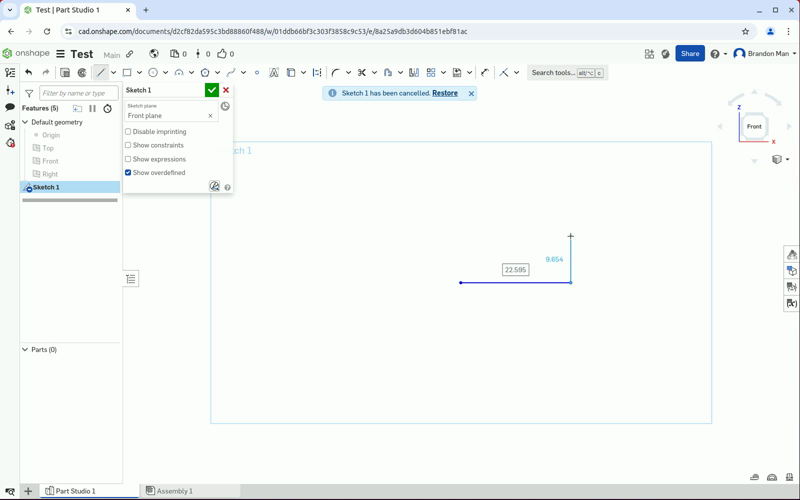
click(570, 235)
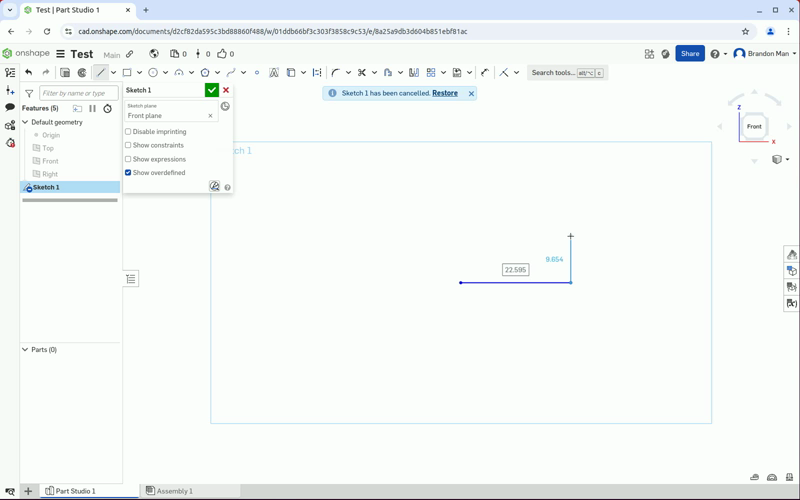
key_up(shift)
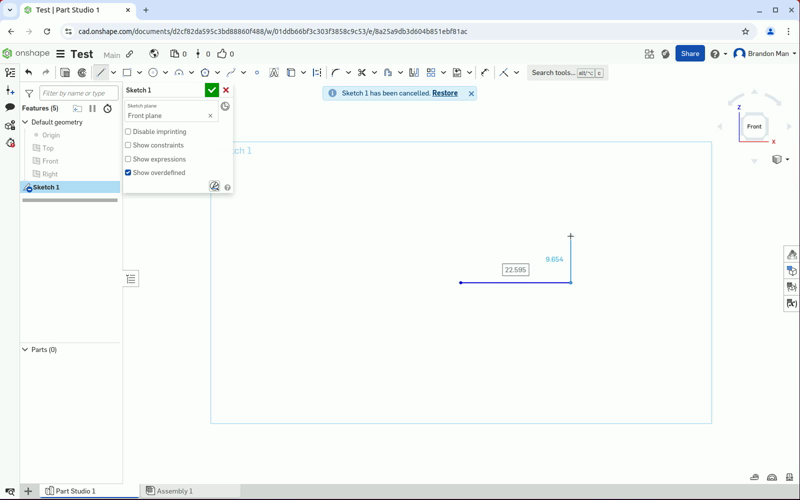
key_down(shift)
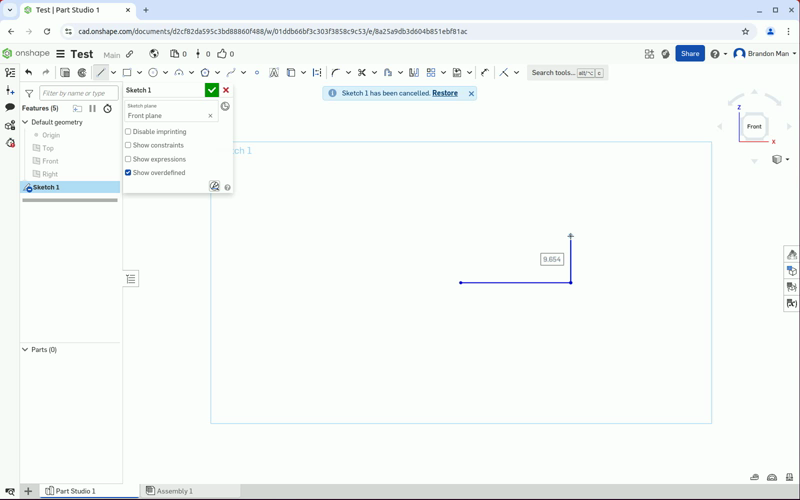
mouse_move(460, 235)
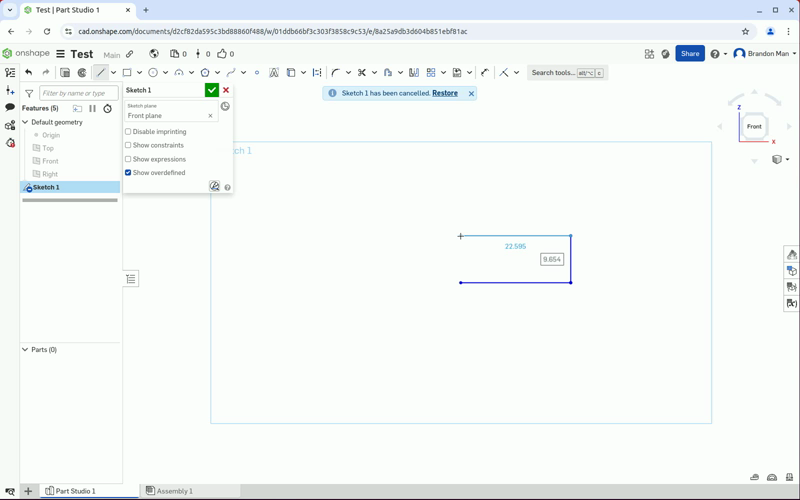
click(460, 235)
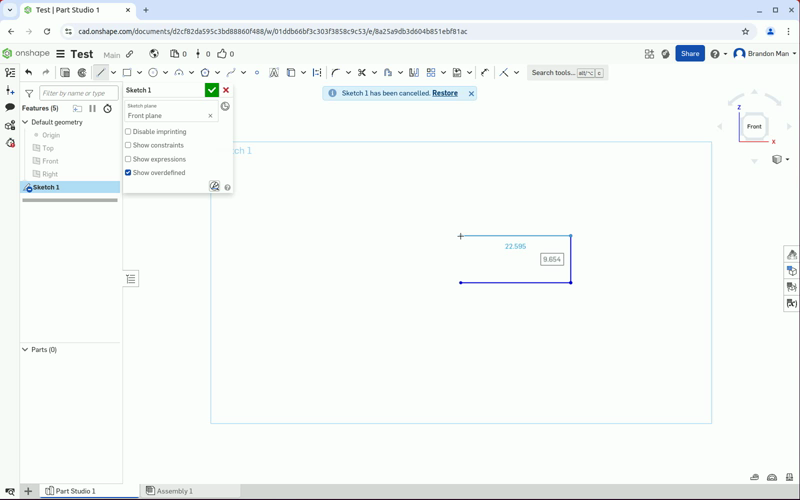
key_up(shift)
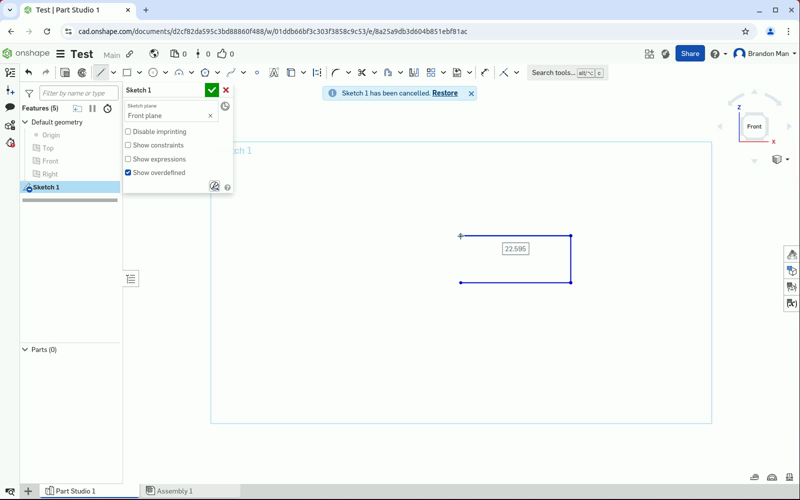
mouse_move(490, 235)
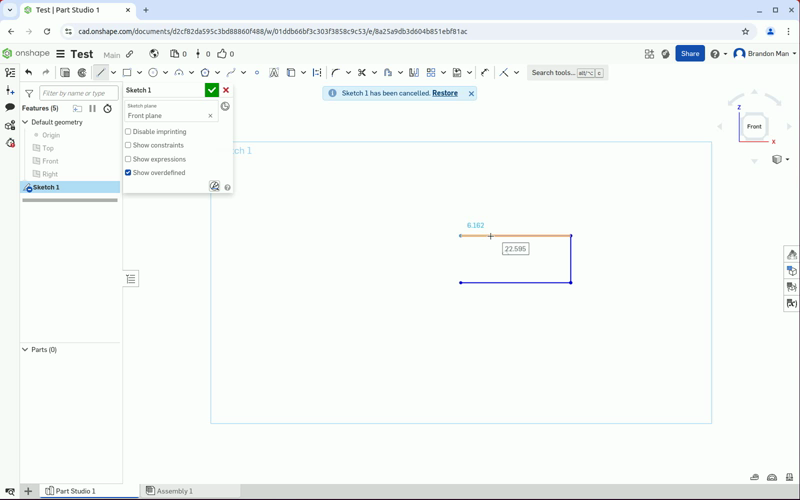
key_down(shift)
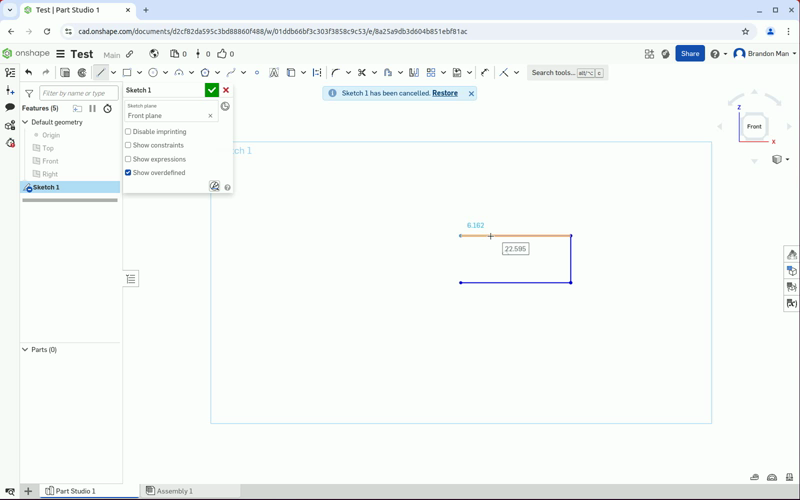
mouse_move(460, 282)
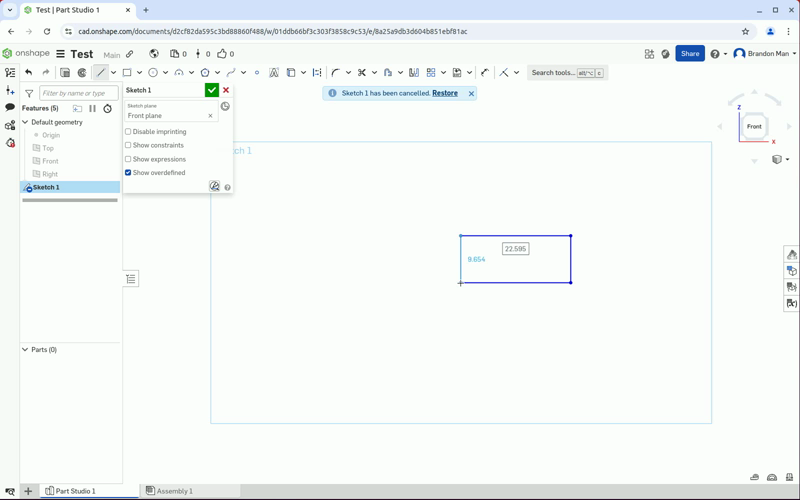
key_up(shift)
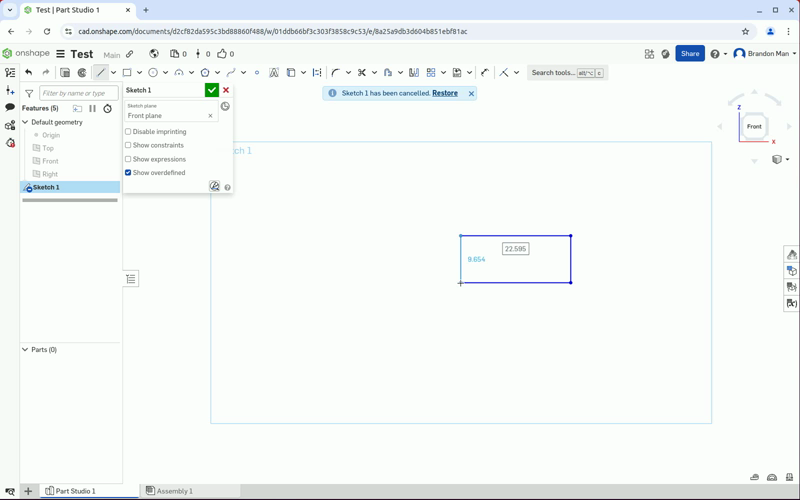
click(460, 282)
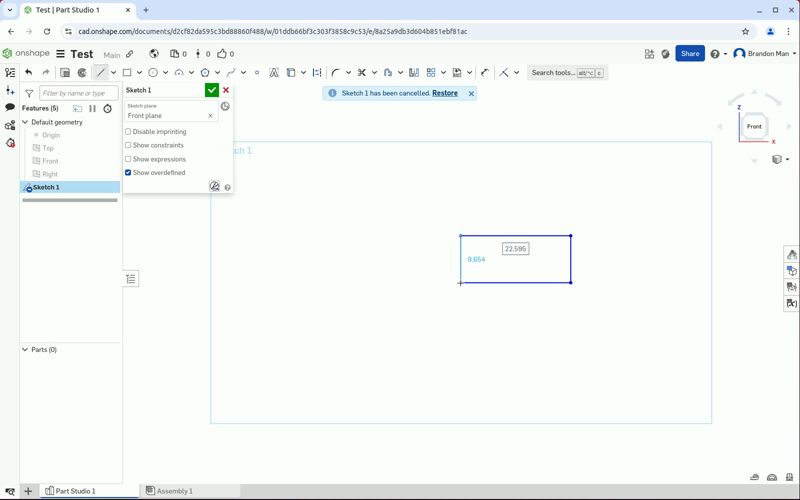
key(esc)
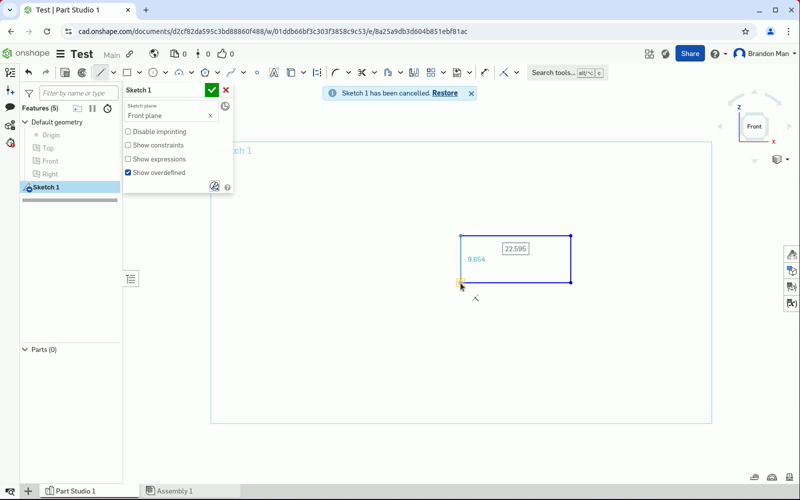
mouse_move(558, 263)
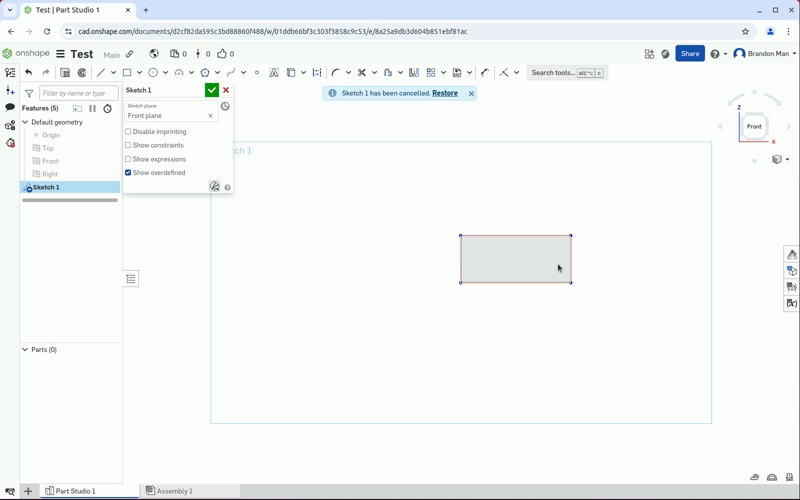
click(558, 263)
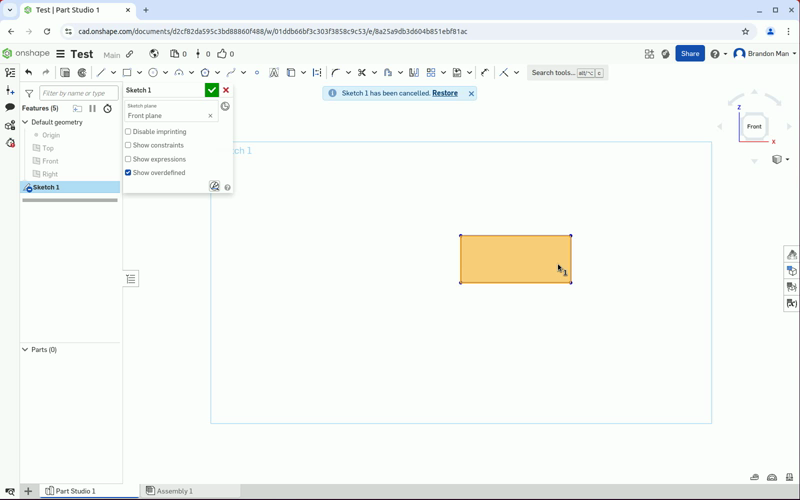
mouse_move(73, 352)
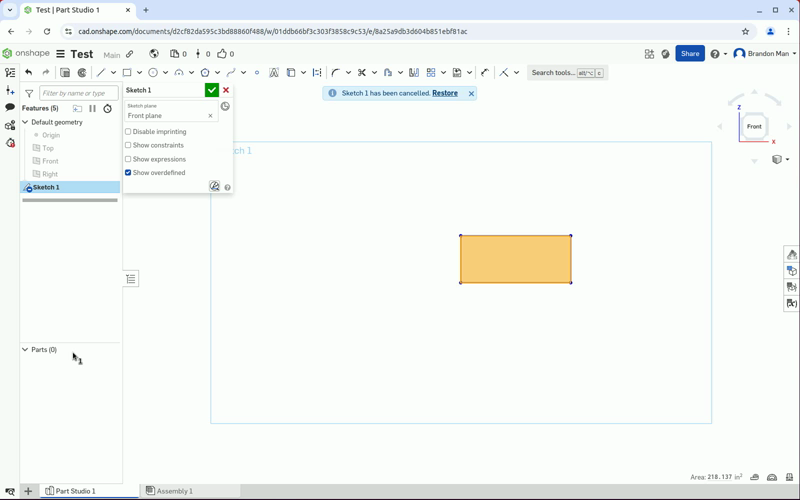
key(shift+y)
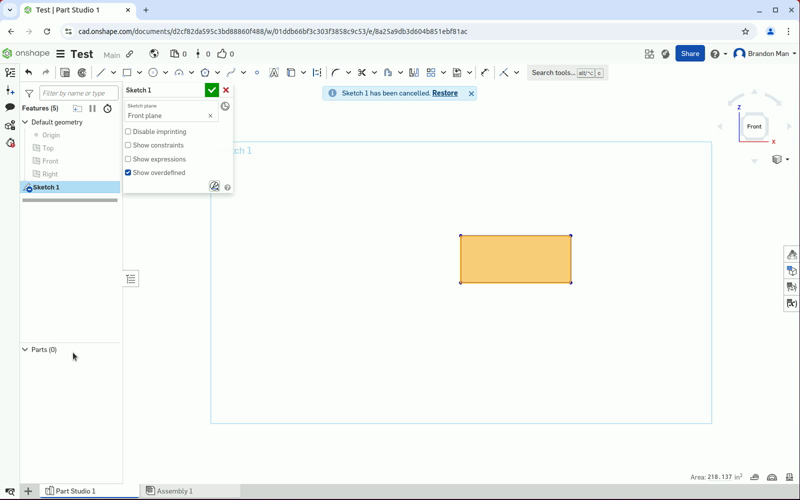
key(shift+e)
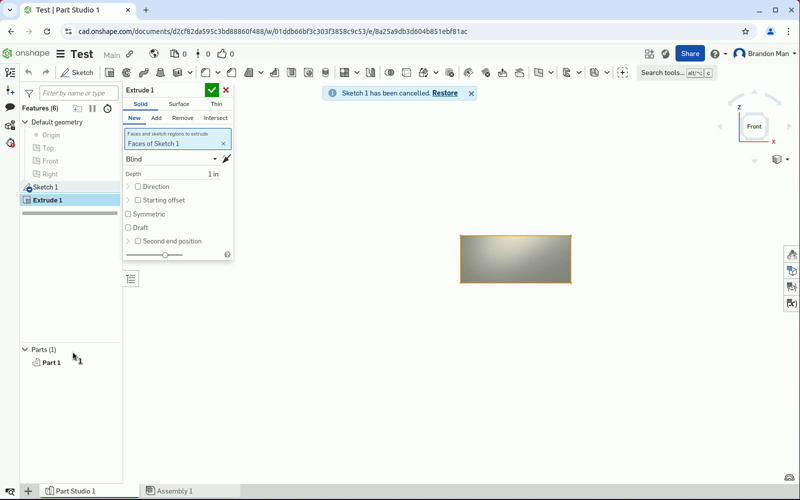
mouse_move(143, 106)
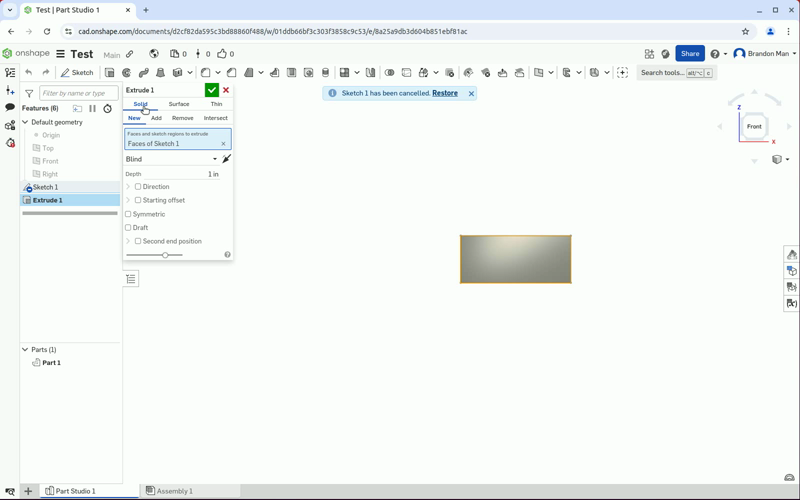
click(143, 106)
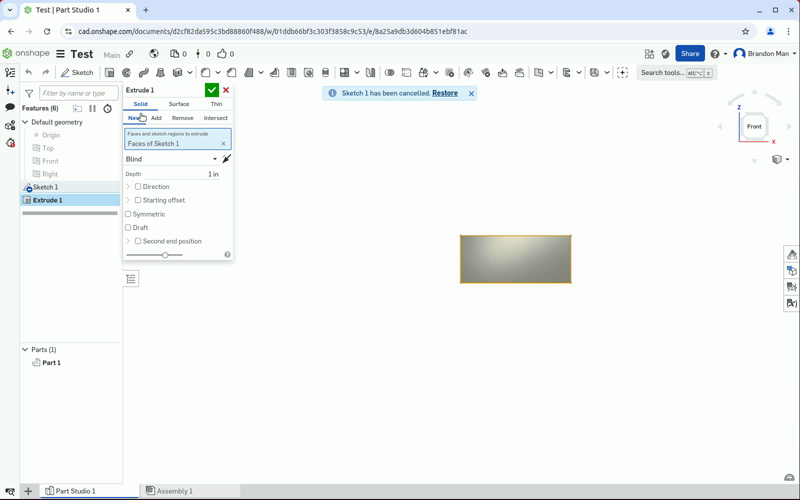
mouse_move(137, 120)
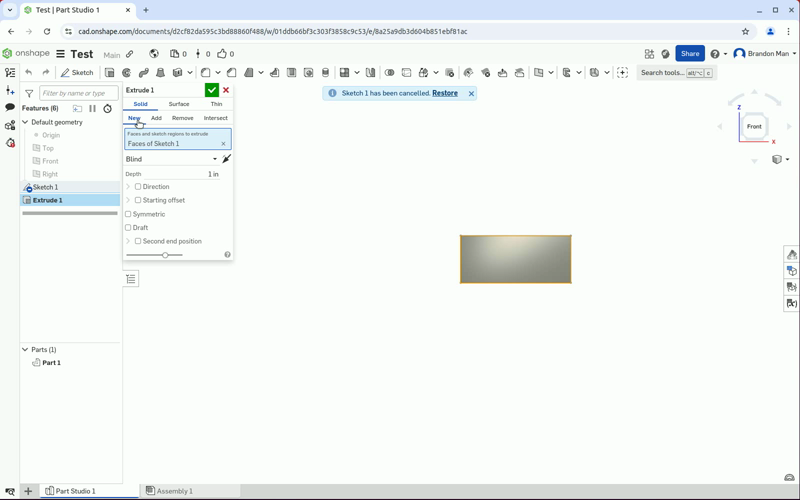
click(137, 120)
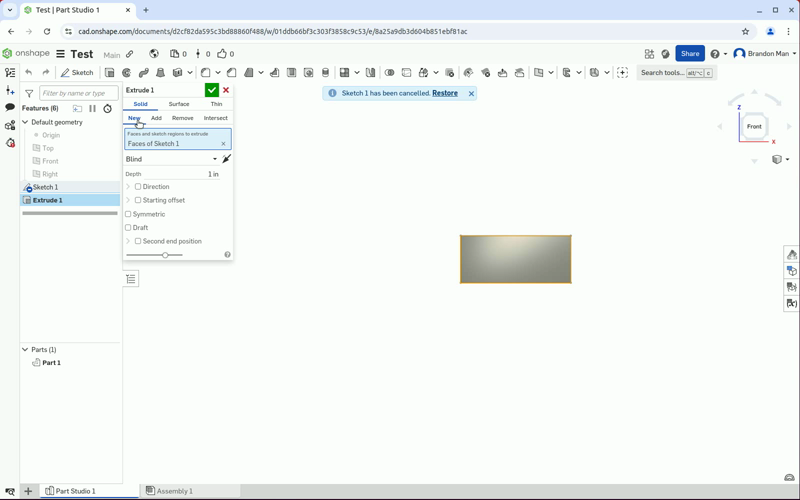
key(tab, 4)
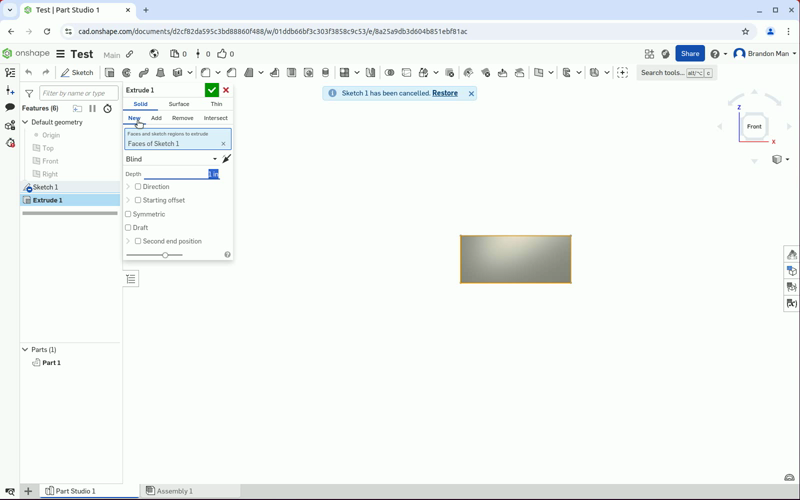
text(3.851)
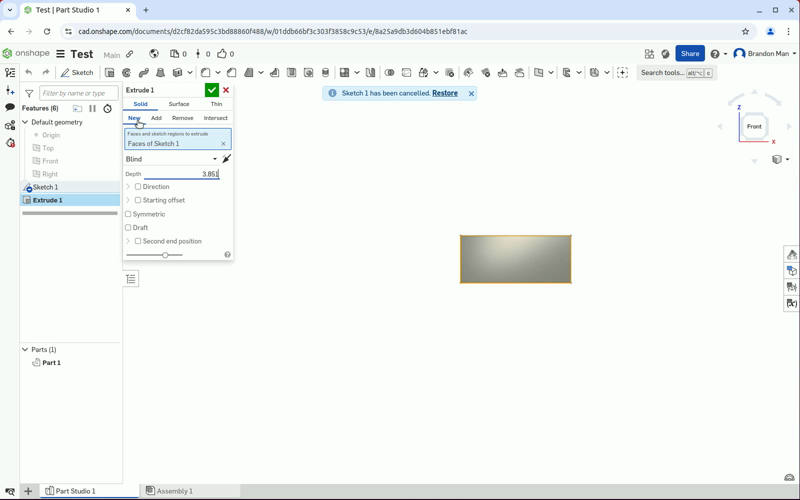
key(enter)
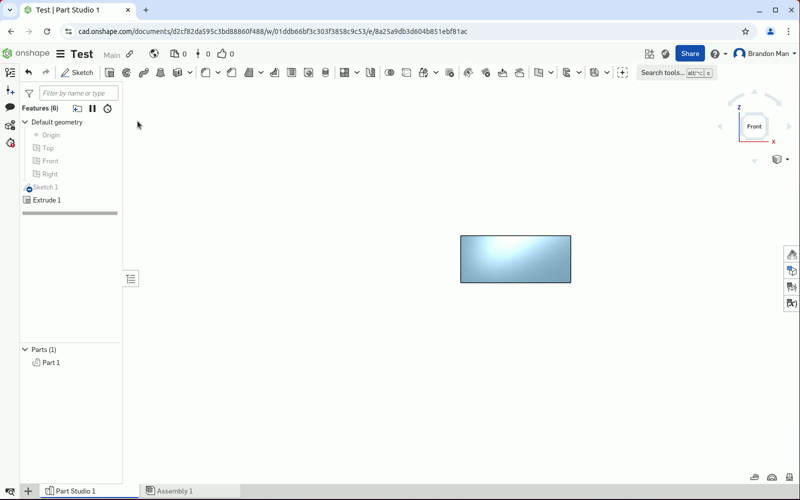
key(shift+h)
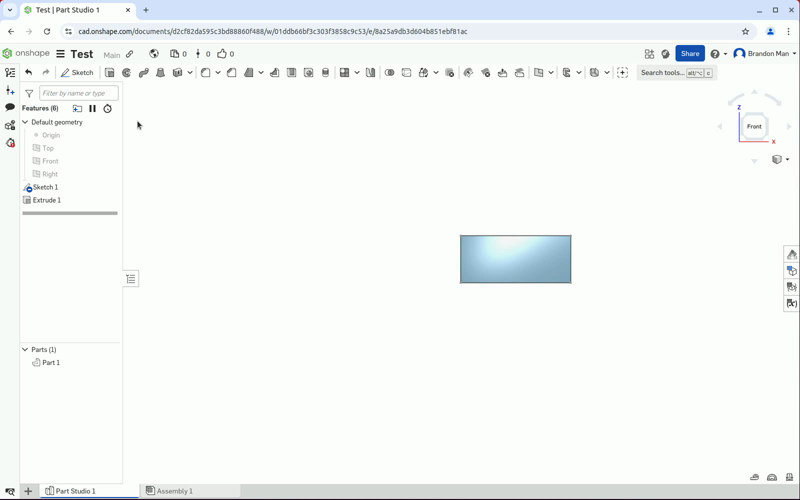
key(shift+h)
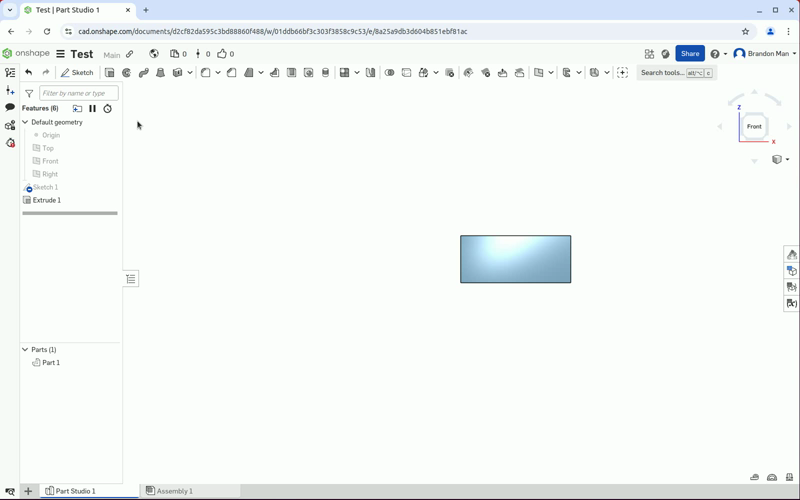
mouse_move(73, 189)
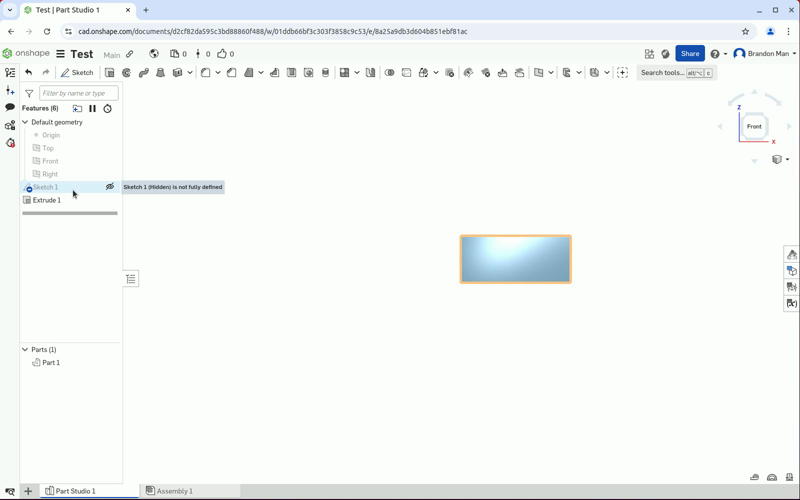
click(73, 189)
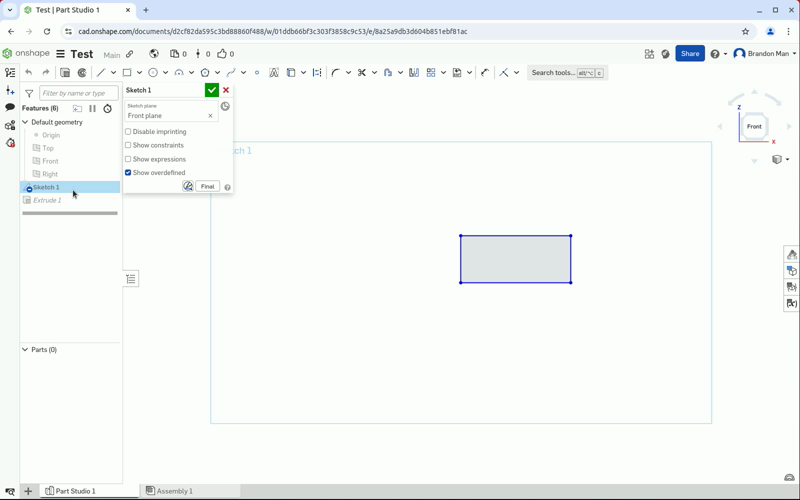
mouse_move(229, 92)
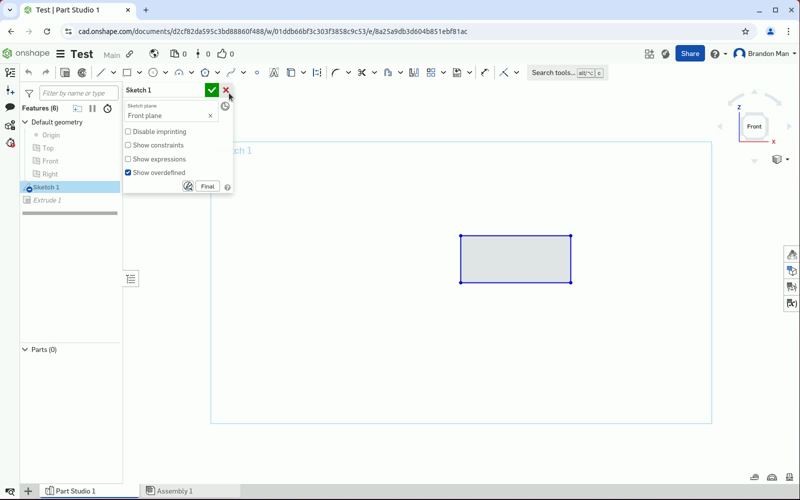
click(229, 92)
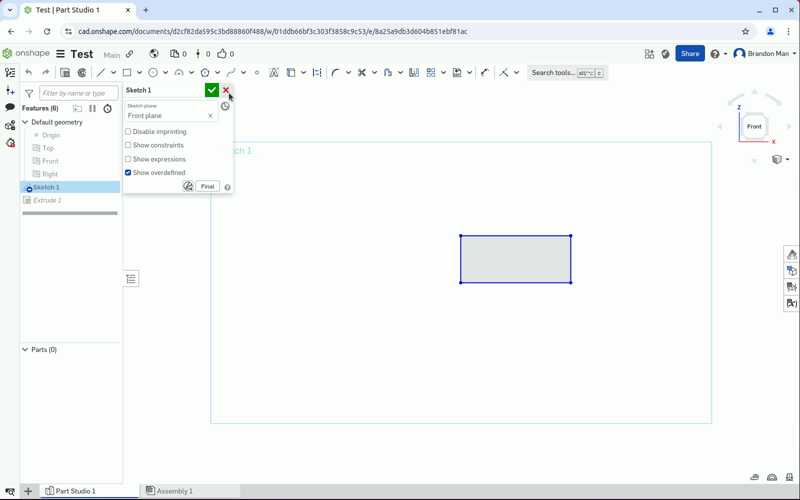
key(shift+s)
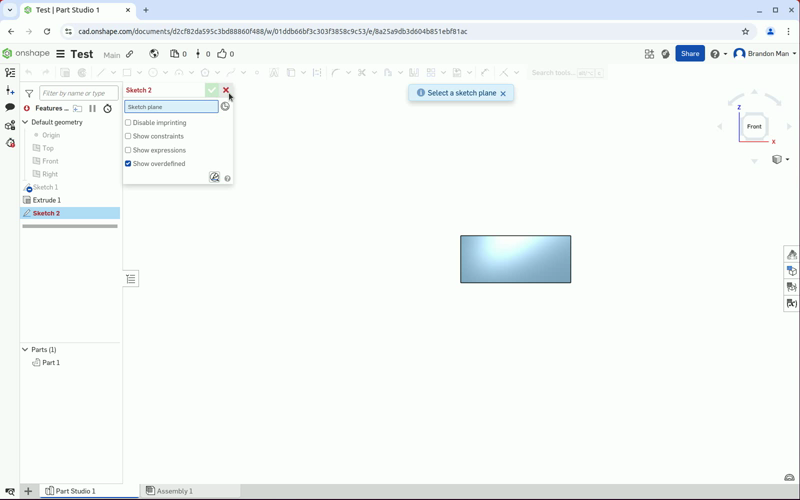
mouse_move(73, 163)
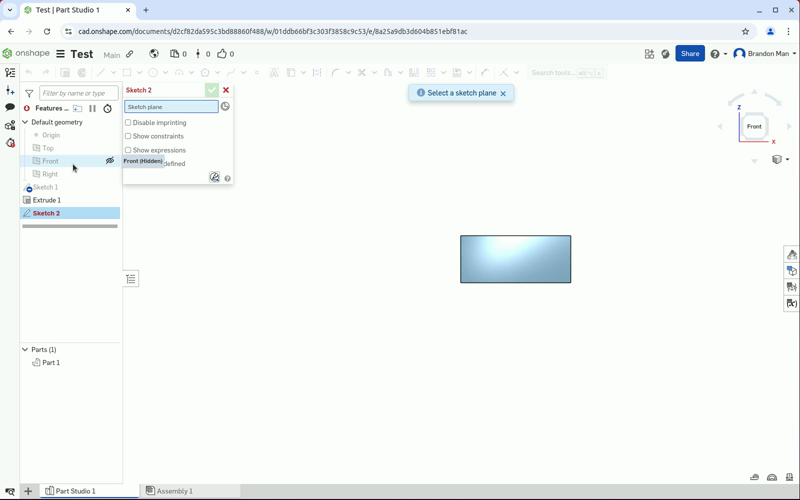
click(73, 163)
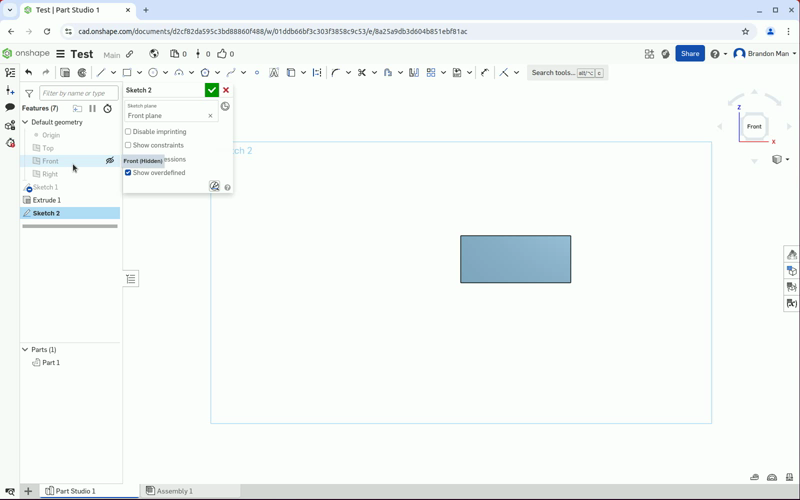
mouse_move(73, 352)
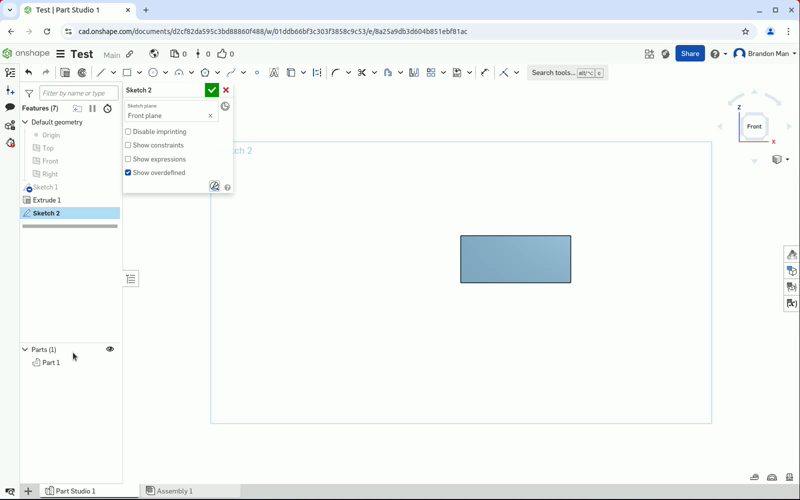
key(y)
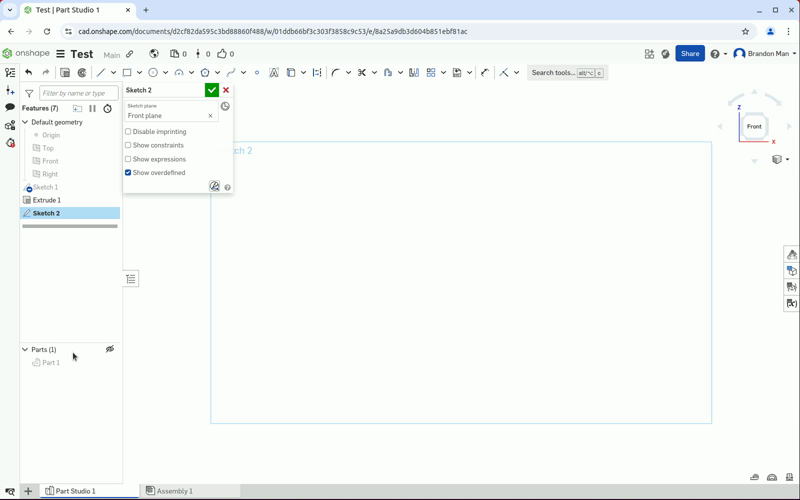
key(l)
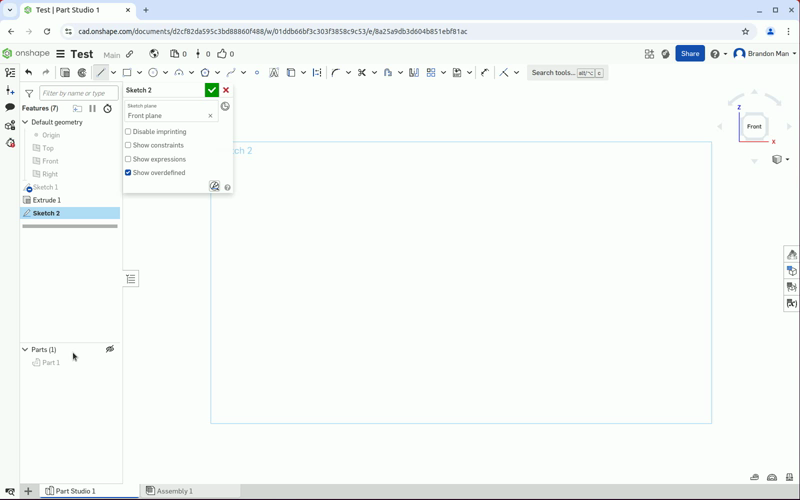
key_down(shift)
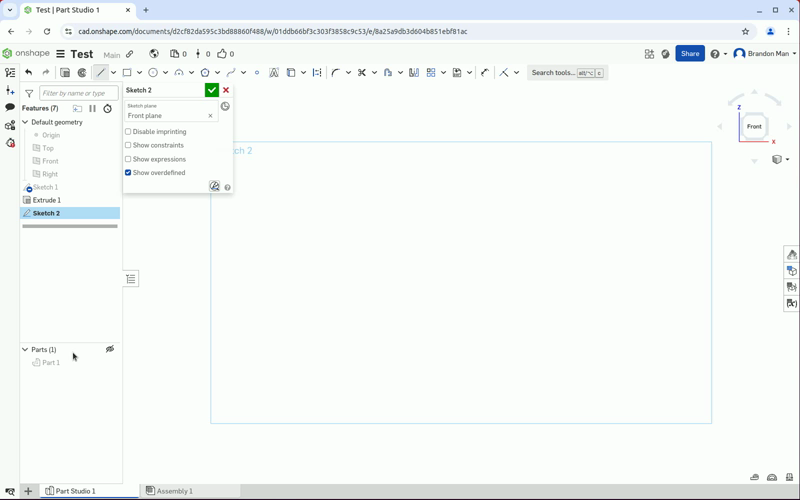
mouse_move(350, 282)
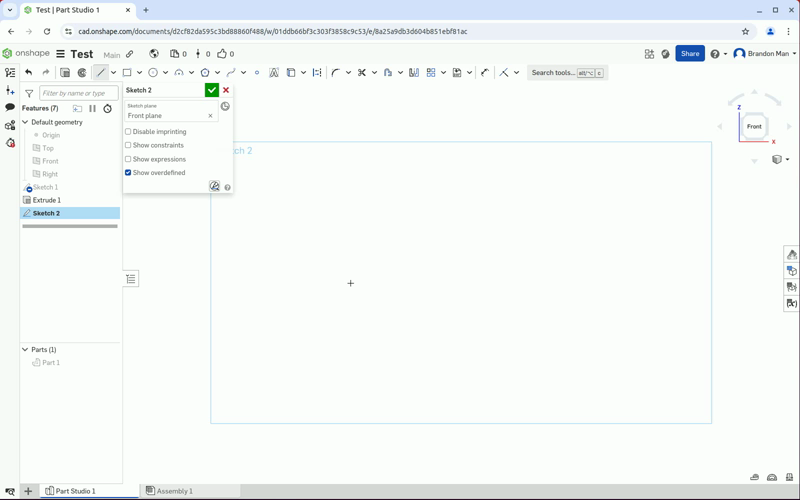
click(350, 282)
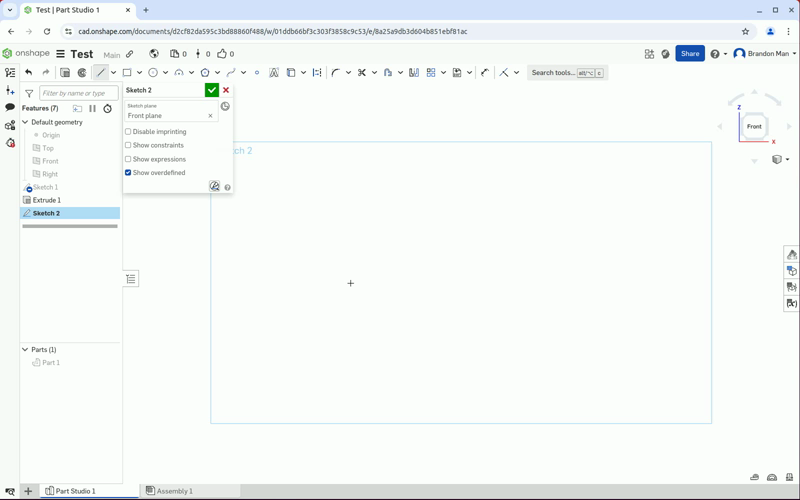
key_up(shift)
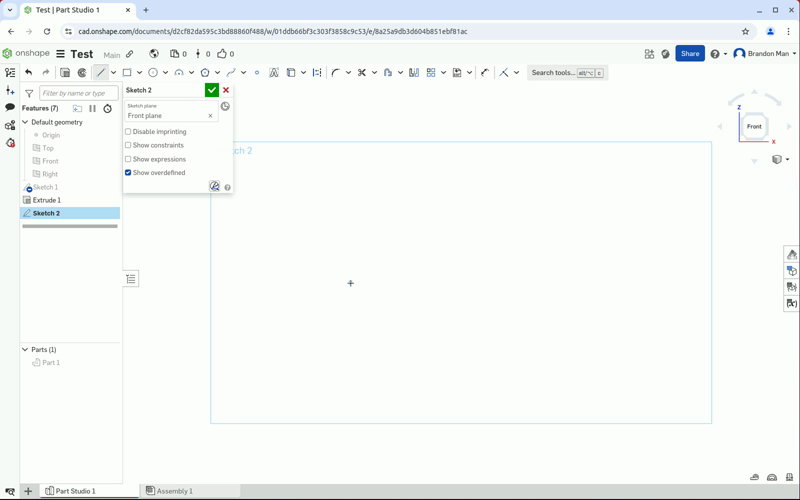
key_down(shift)
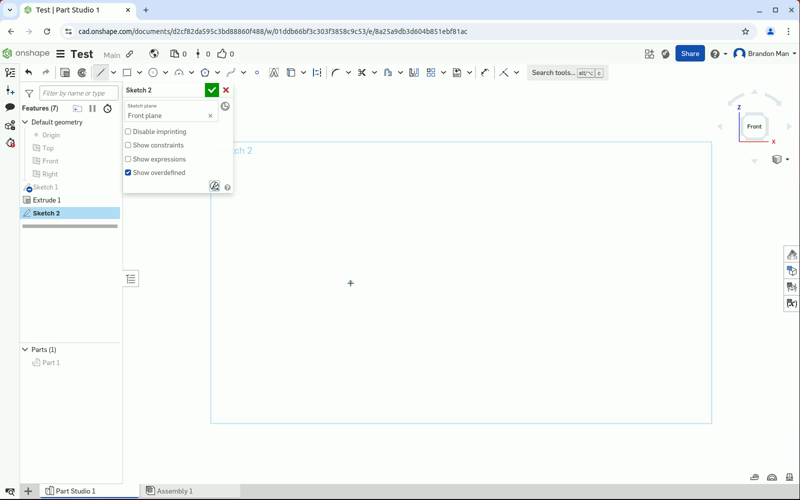
mouse_move(460, 282)
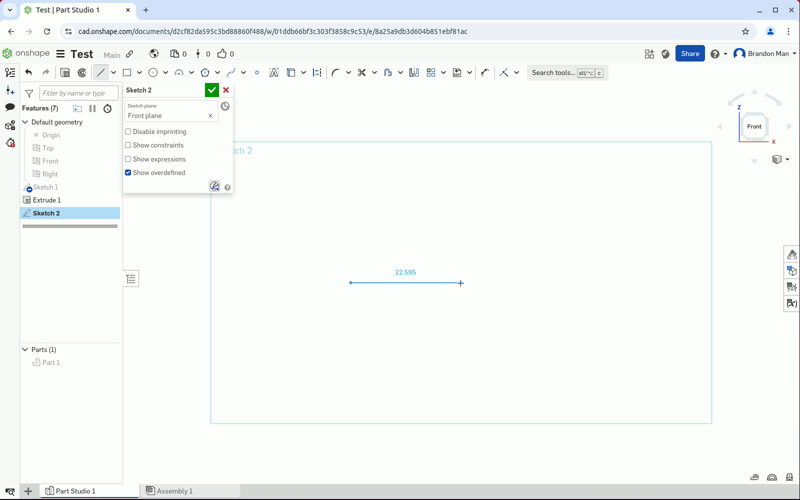
click(460, 282)
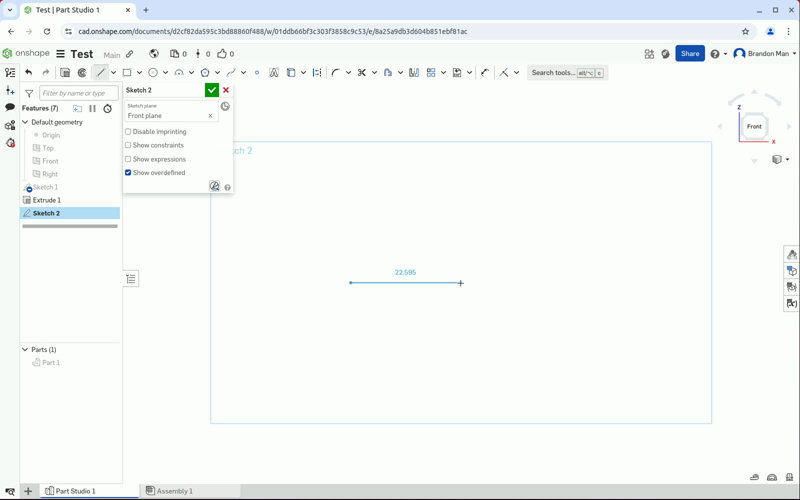
key_up(shift)
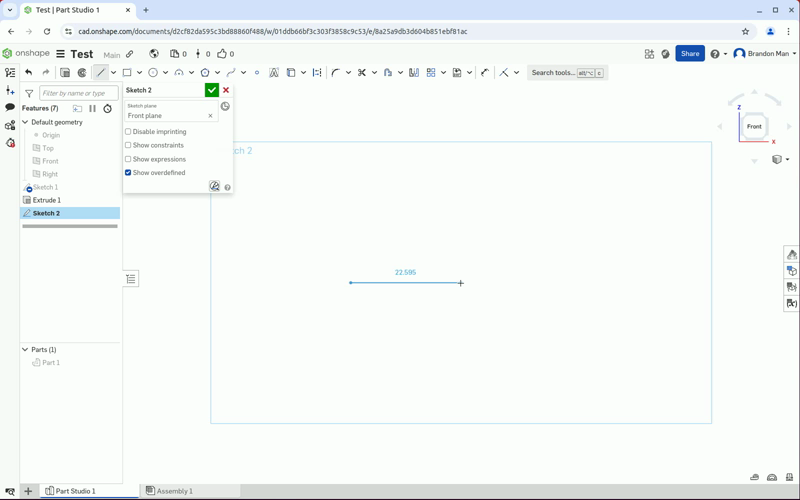
key_down(shift)
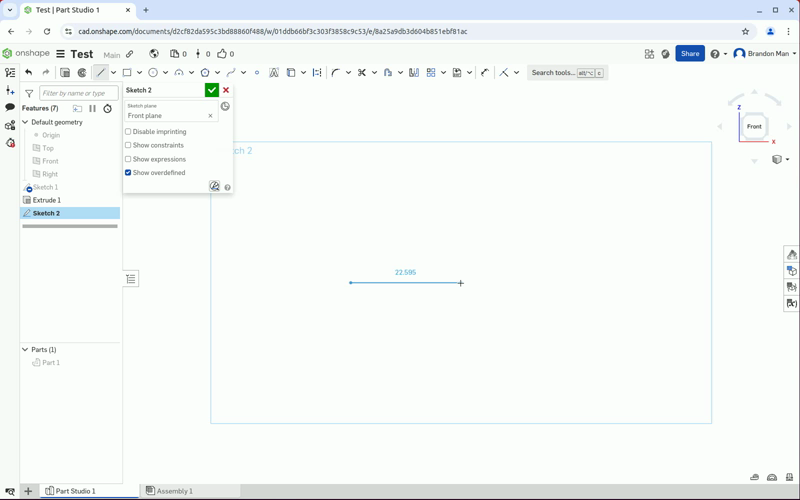
mouse_move(490, 282)
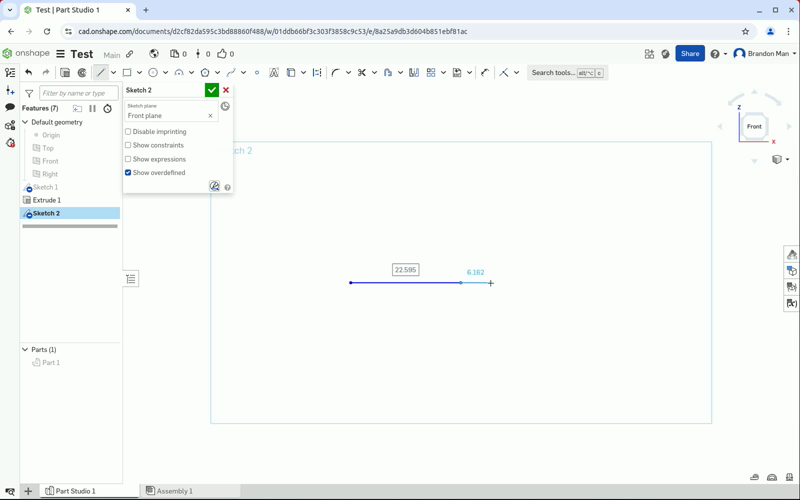
mouse_move(460, 236)
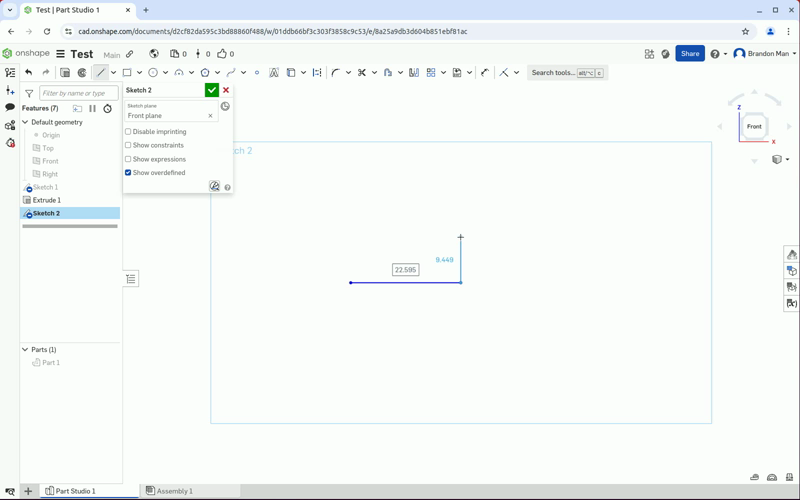
click(460, 236)
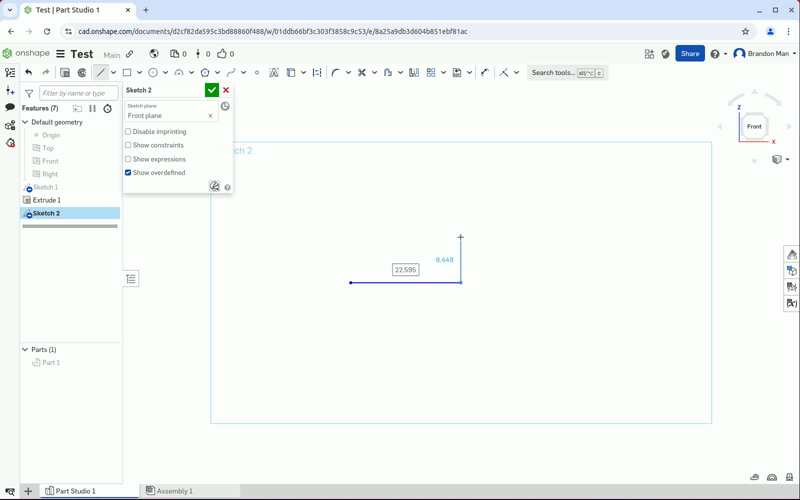
key_up(shift)
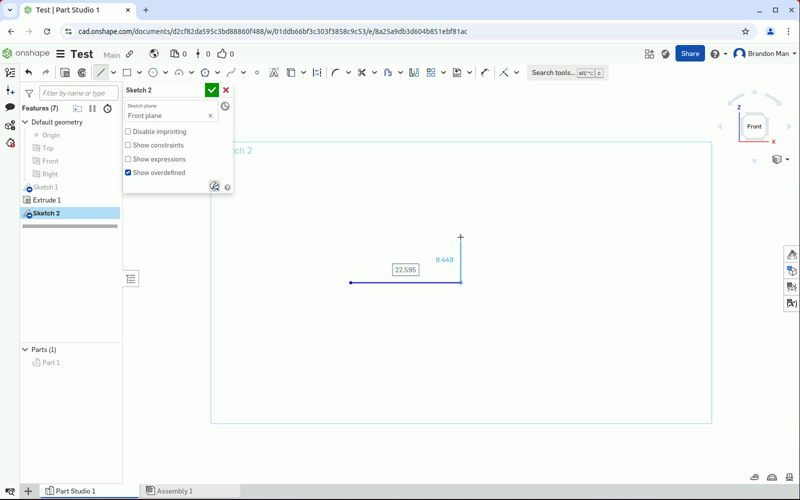
key_down(shift)
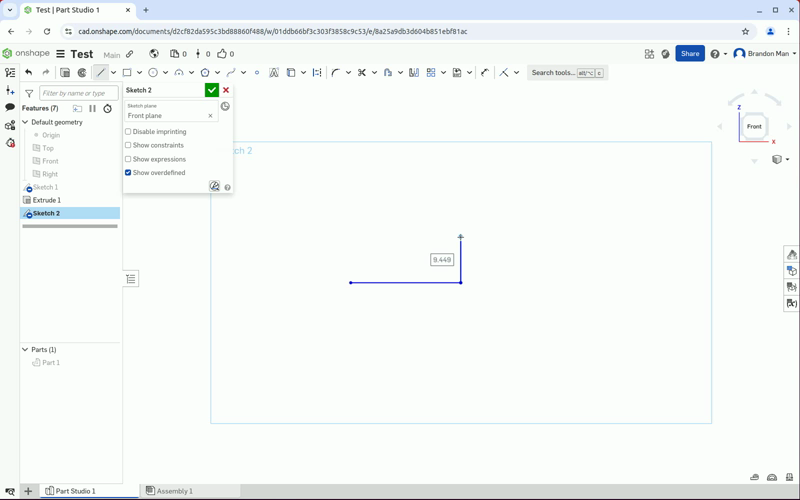
mouse_move(460, 170)
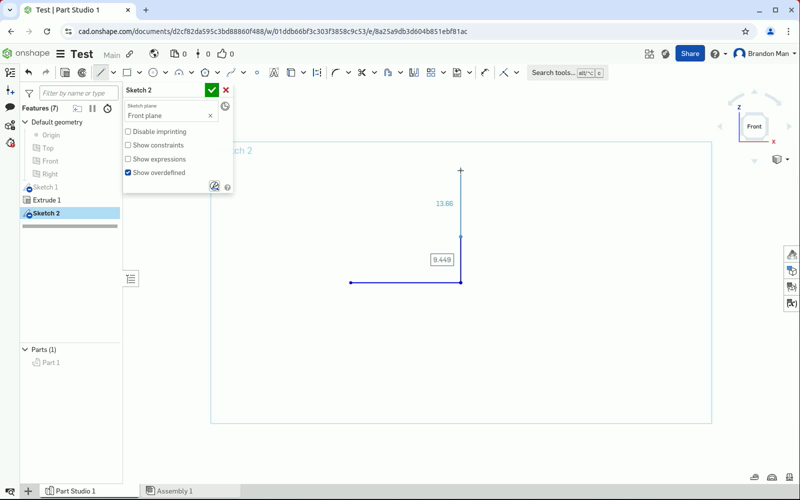
click(460, 170)
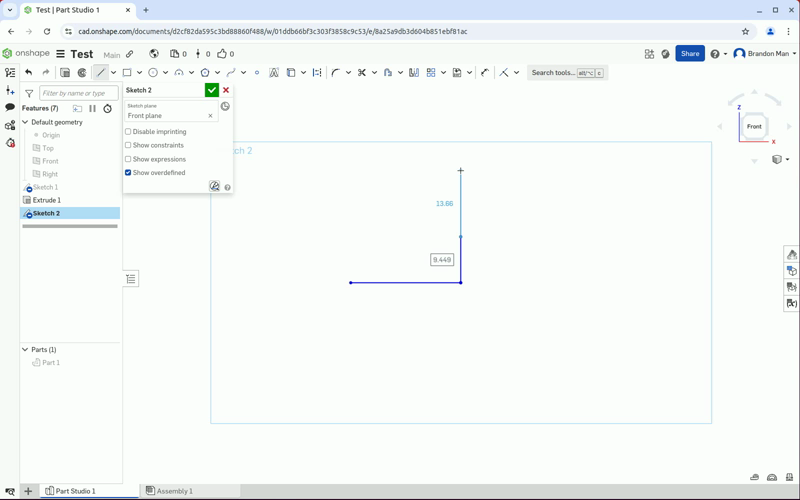
key_up(shift)
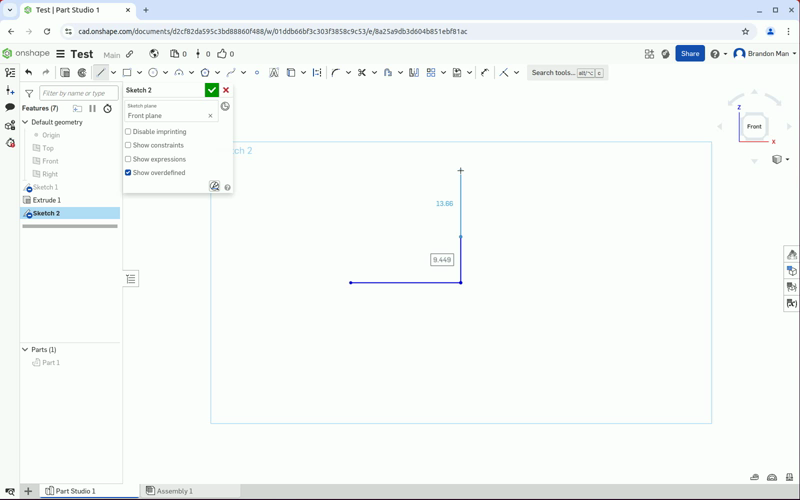
key_down(shift)
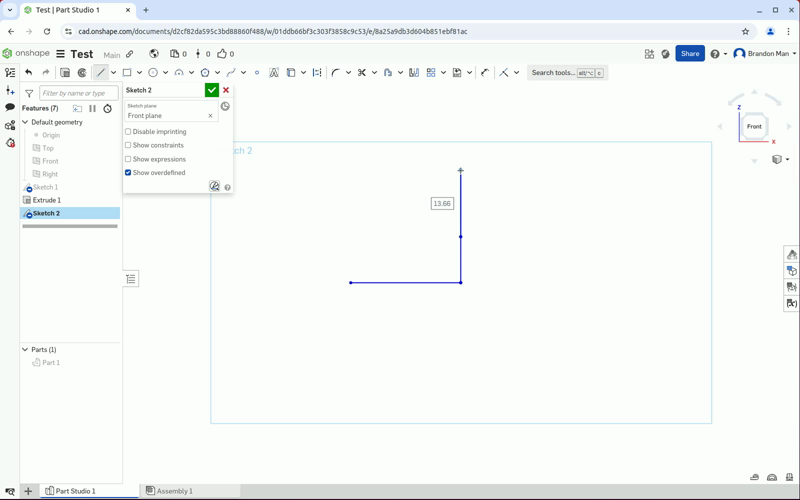
mouse_move(350, 265)
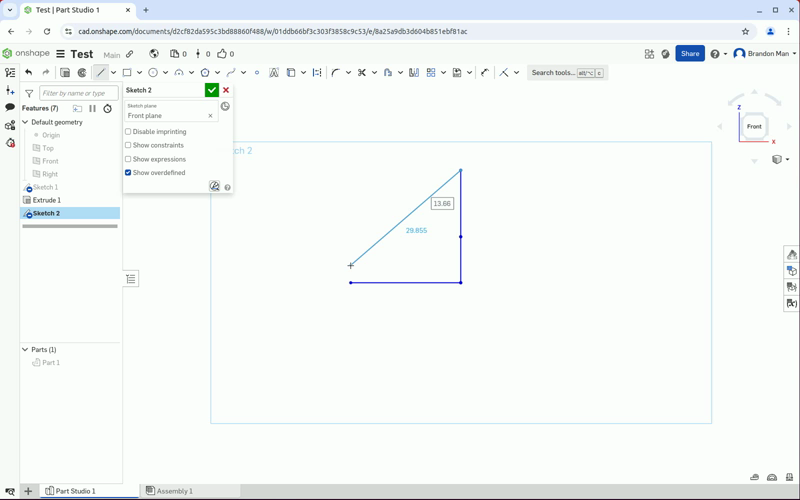
click(350, 265)
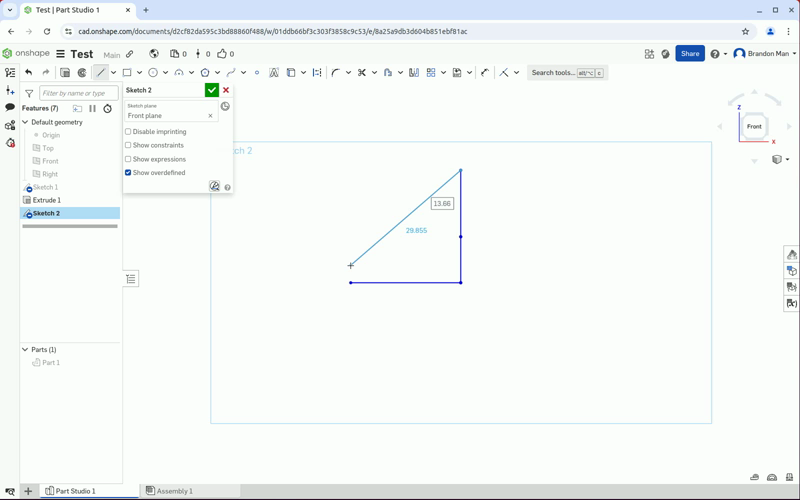
key_up(shift)
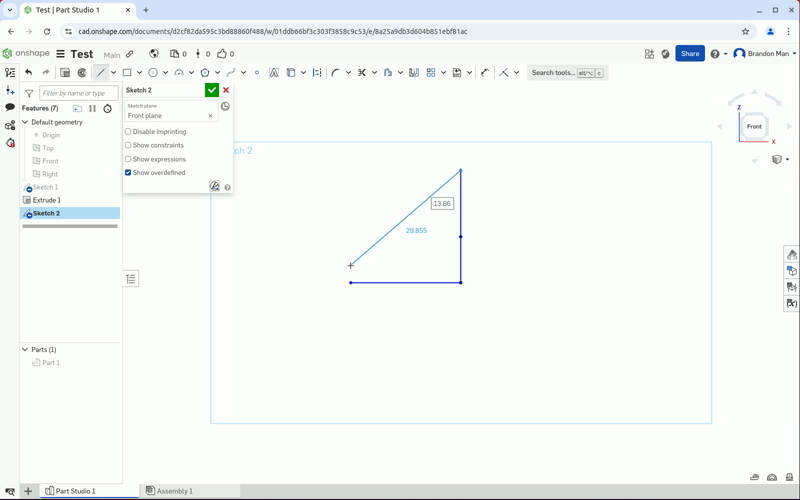
mouse_move(380, 265)
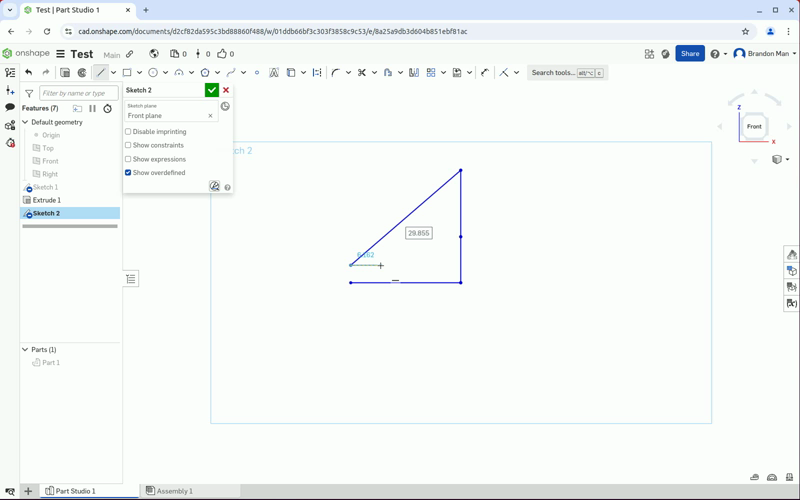
key_down(shift)
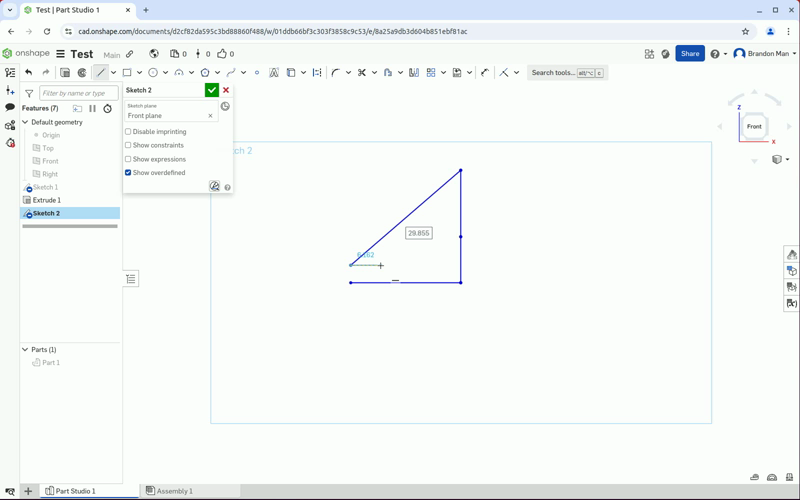
mouse_move(350, 282)
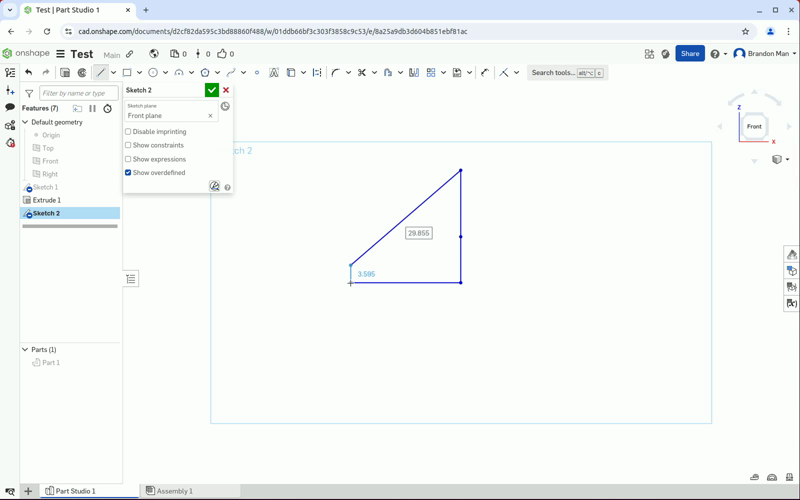
key_up(shift)
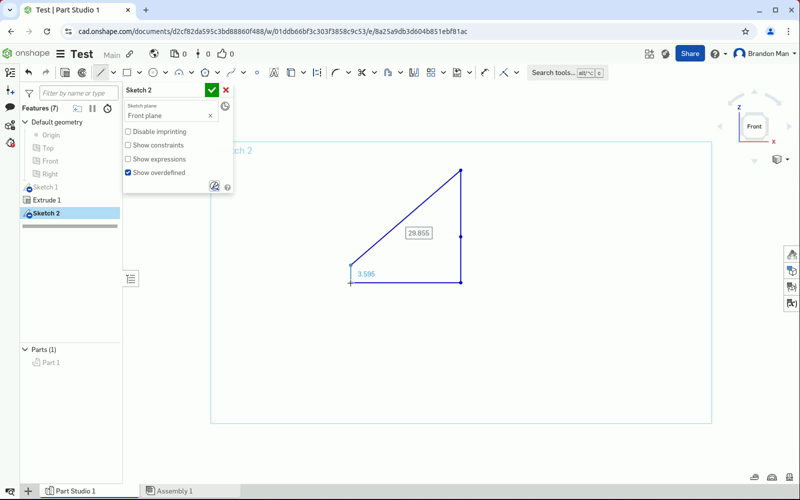
click(350, 282)
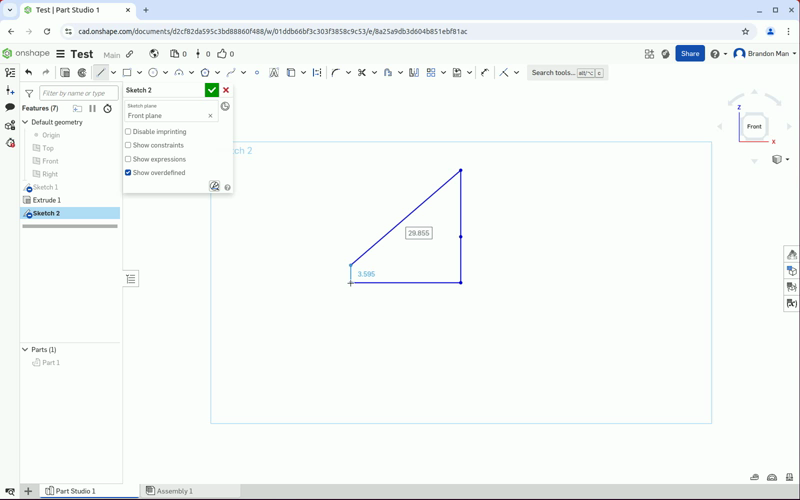
key(esc)
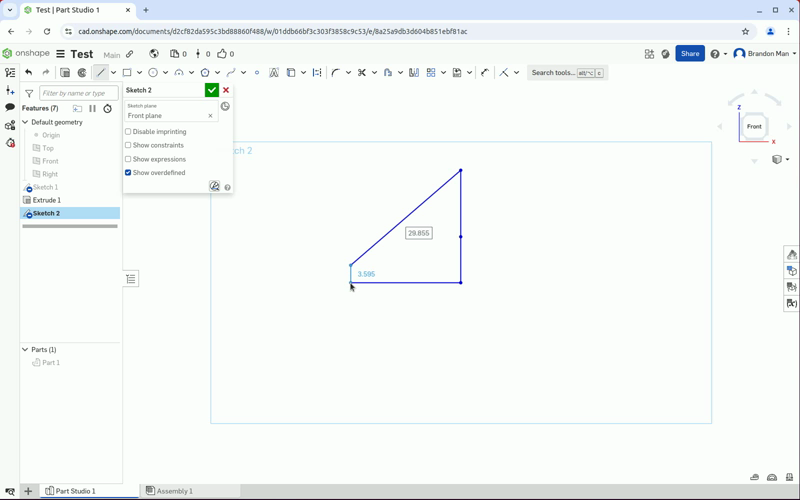
mouse_move(436, 252)
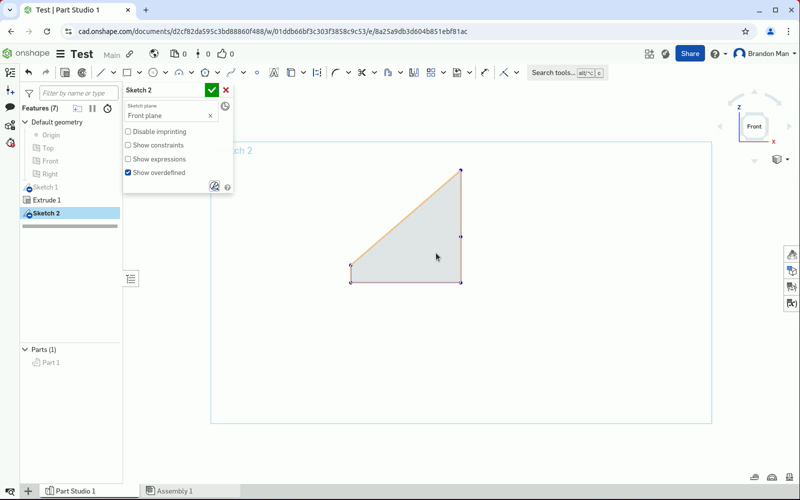
click(436, 252)
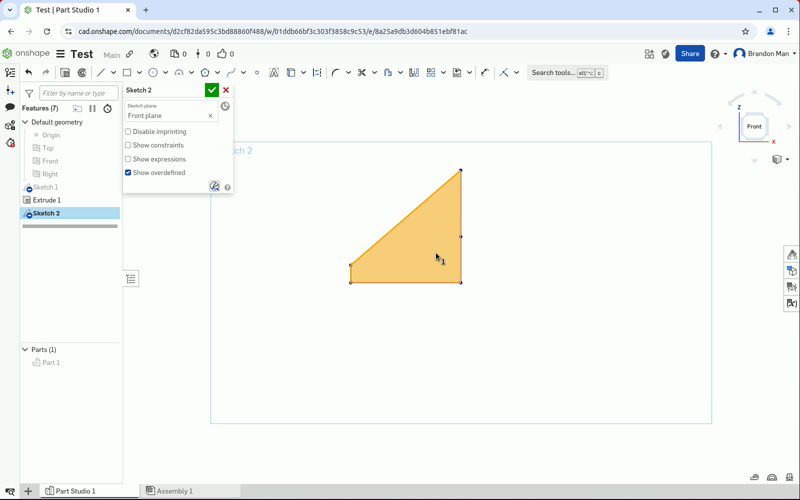
mouse_move(73, 352)
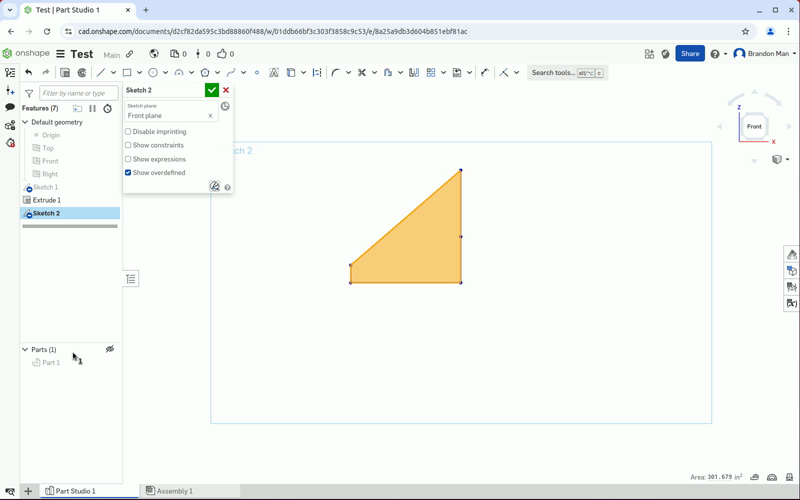
key(shift+y)
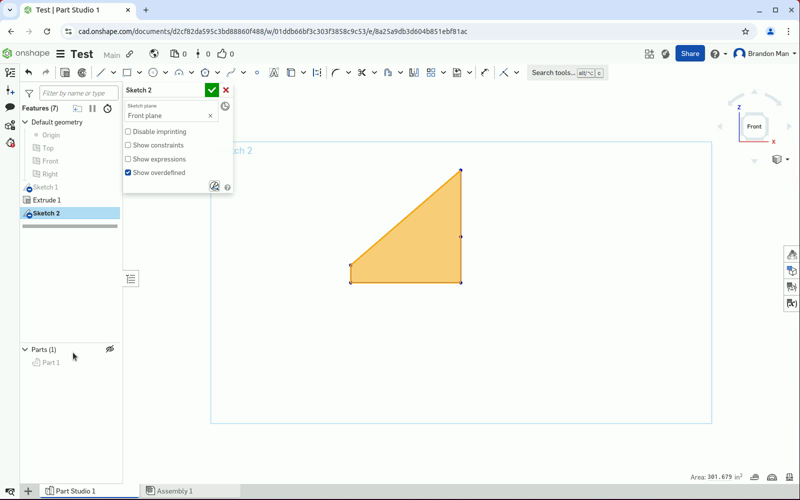
key(shift+e)
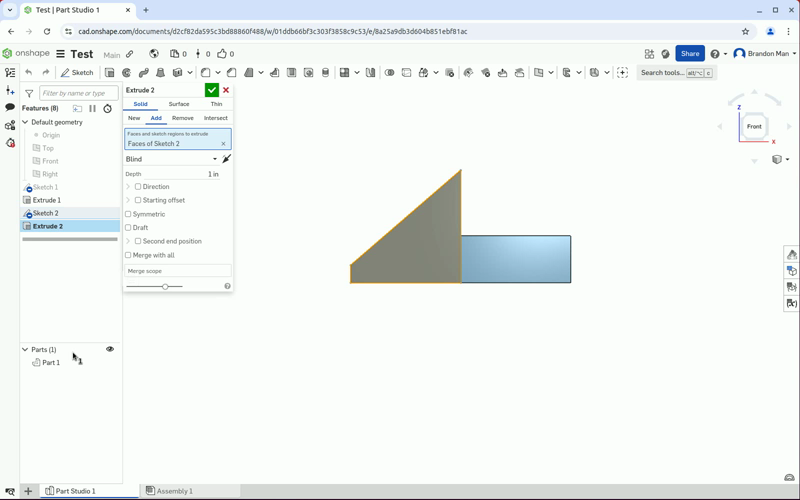
mouse_move(143, 106)
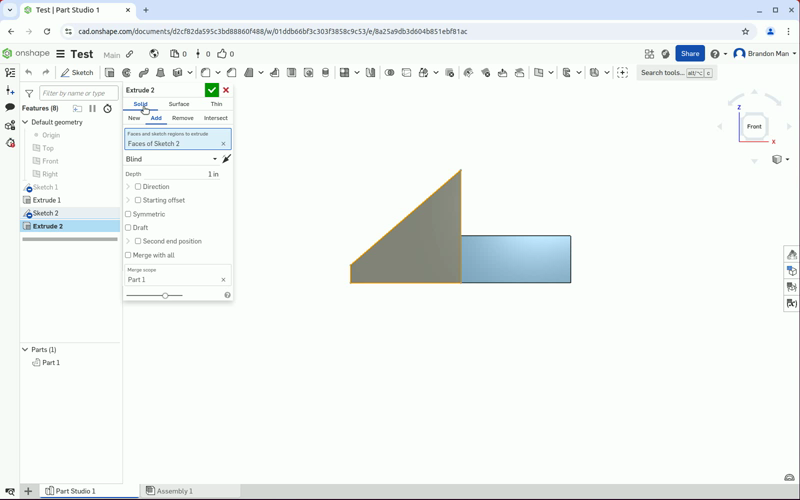
click(143, 106)
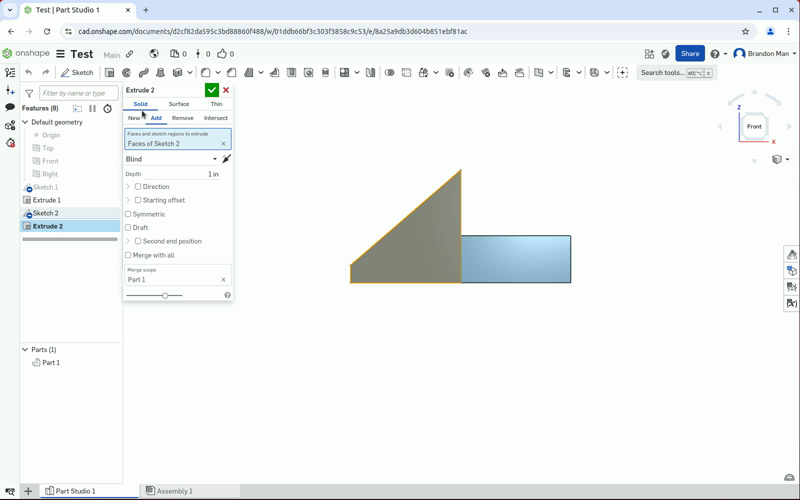
mouse_move(137, 120)
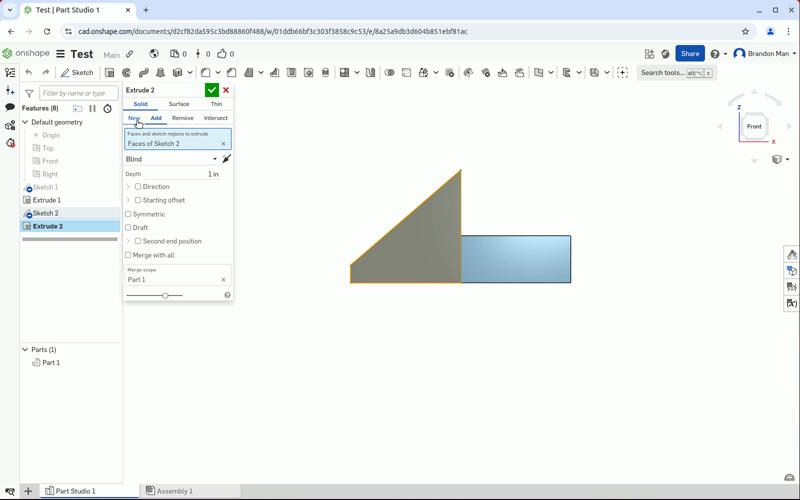
click(137, 120)
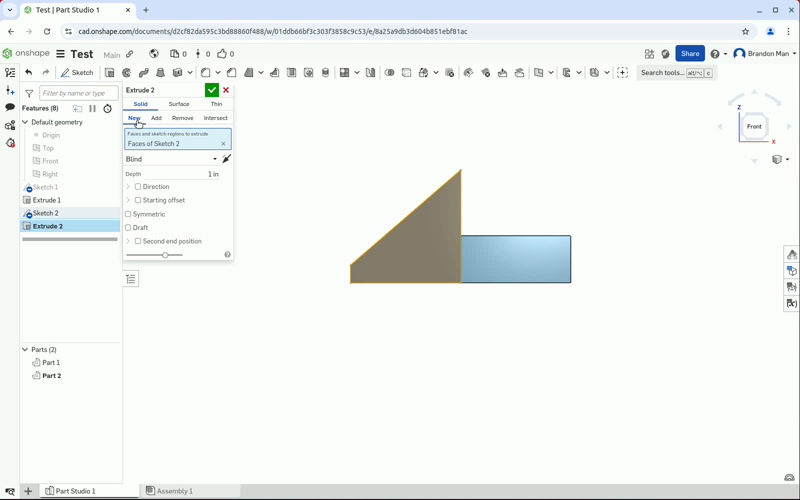
key(tab, 4)
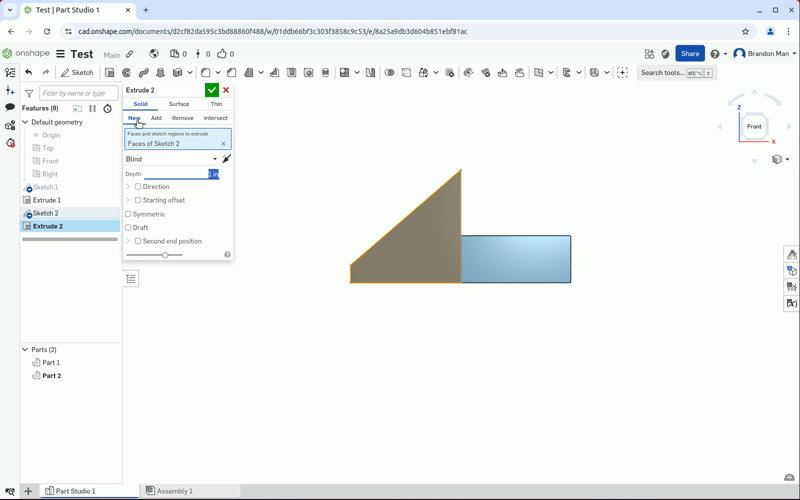
text(3.851)
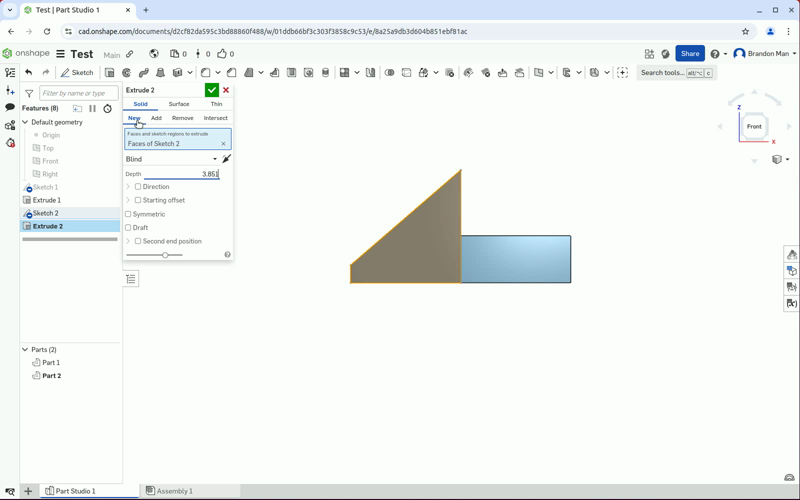
key(enter)
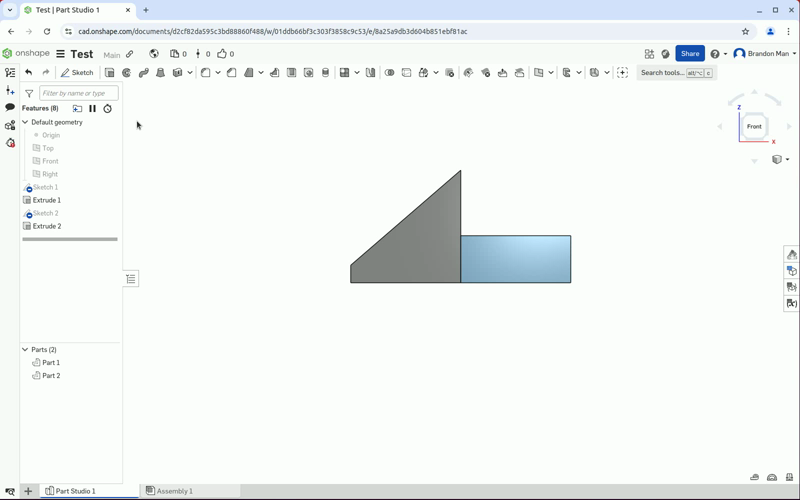
key(shift+h)
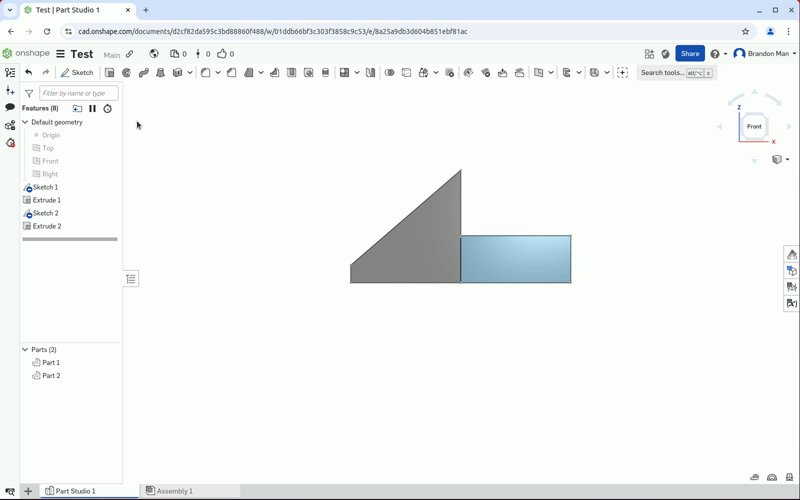
key(shift+h)
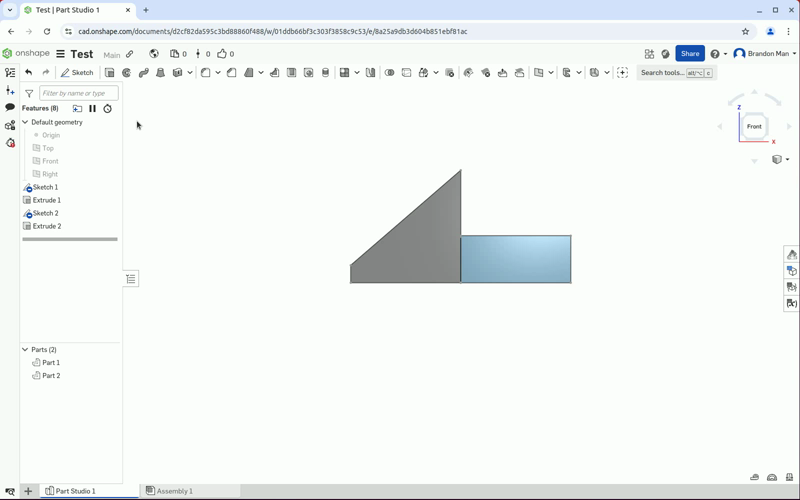
key(shift+7)
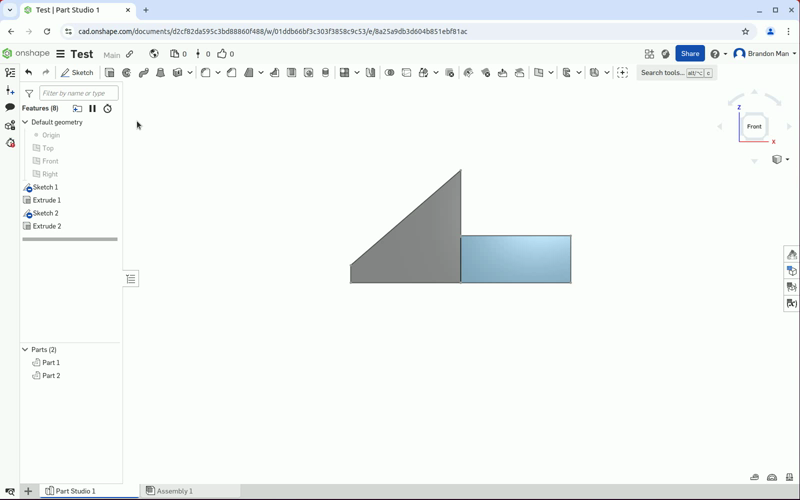
key(left, 2)
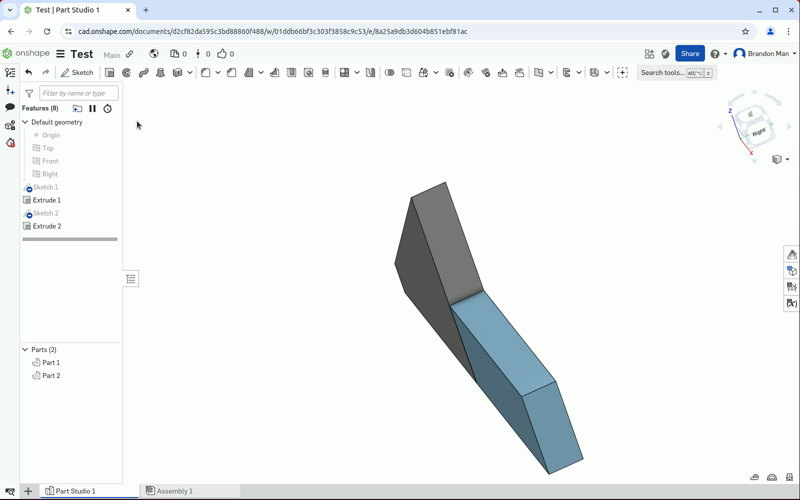
key(down, 2)
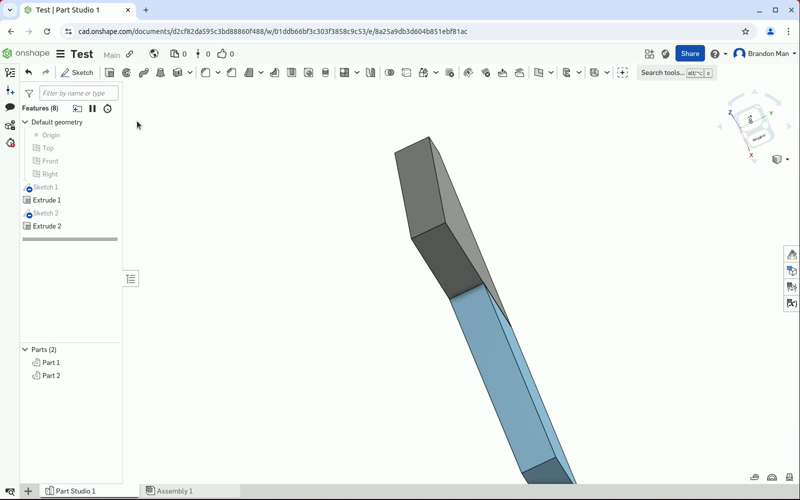
key(up, 2)
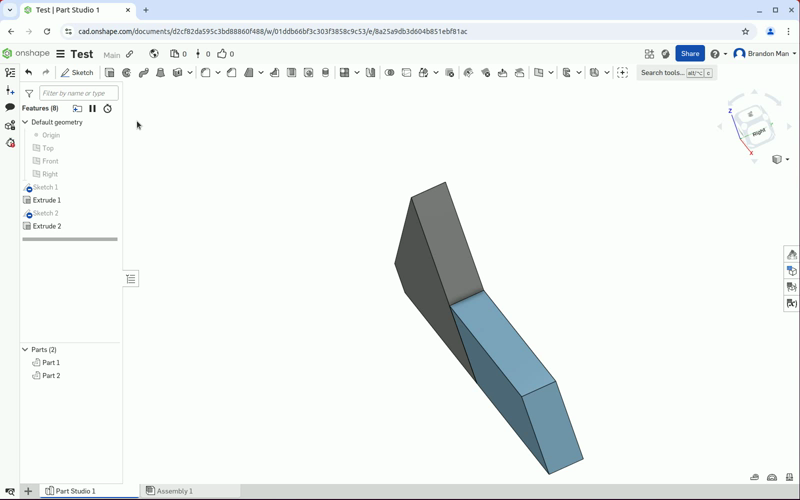
key(right, 2)
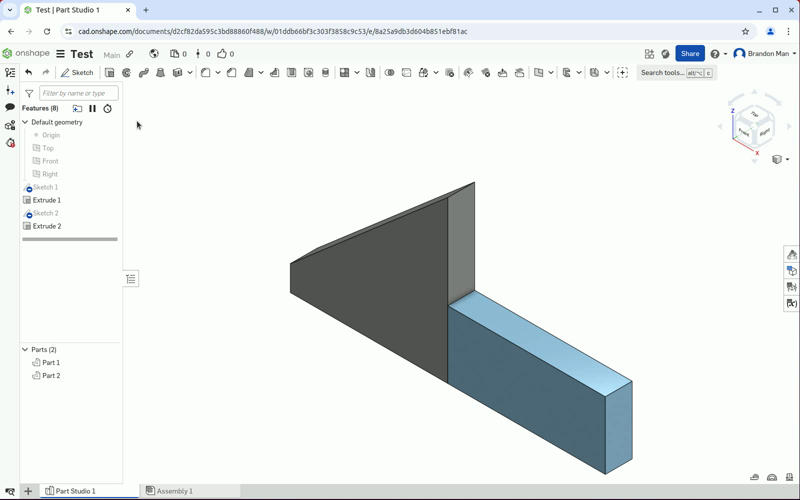
mouse_move(73, 189)
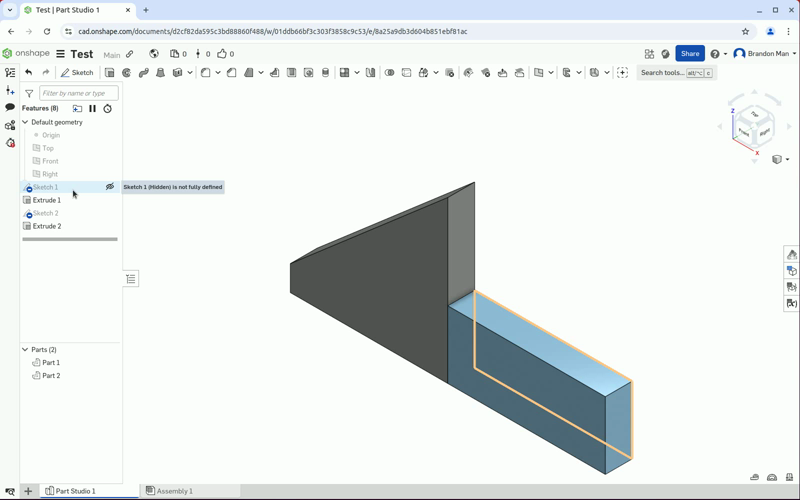
click(73, 189)